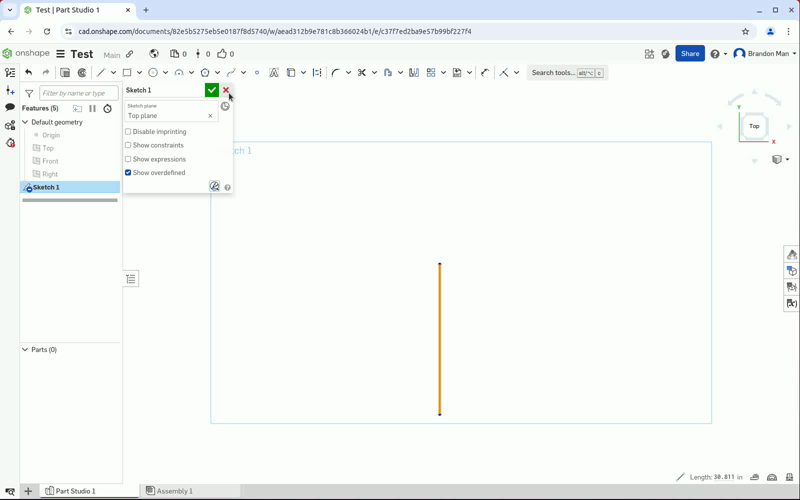
key(shift+h)
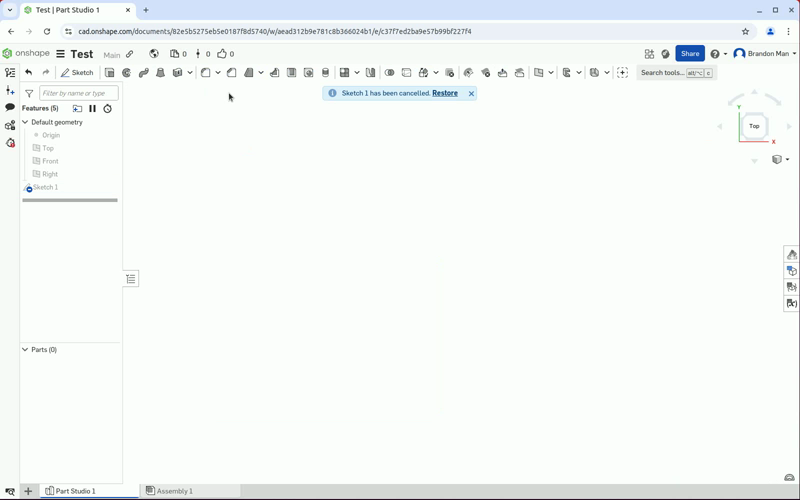
mouse_move(73, 352)
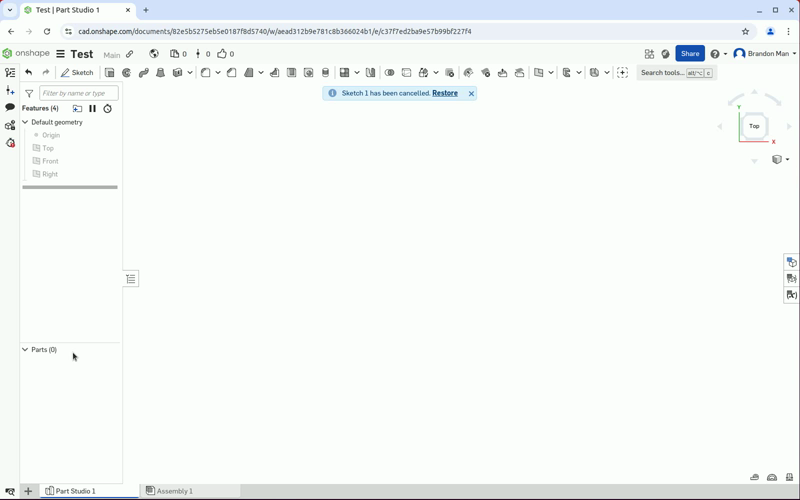
key(y)
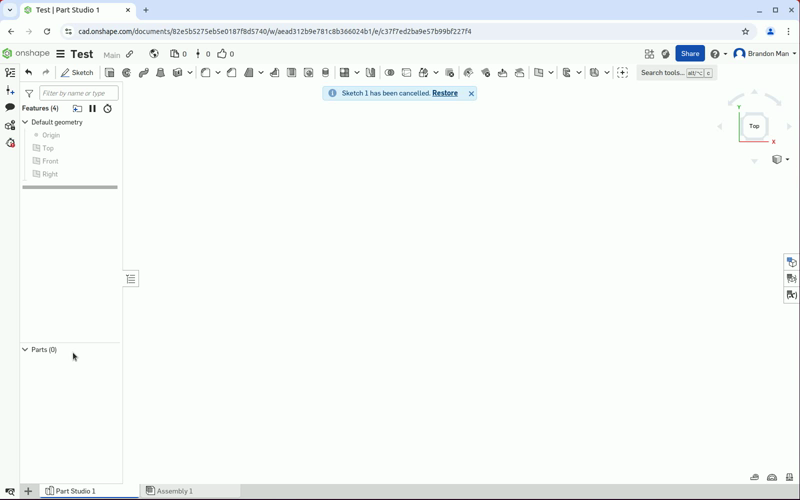
key(shift+p)
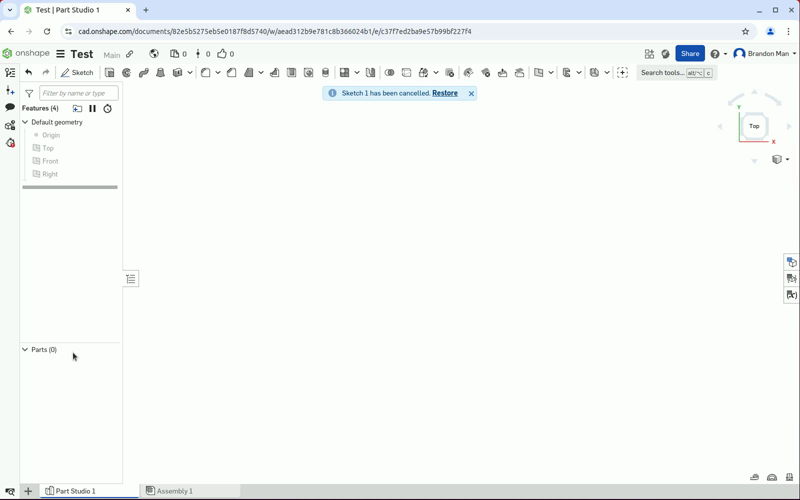
key(space)
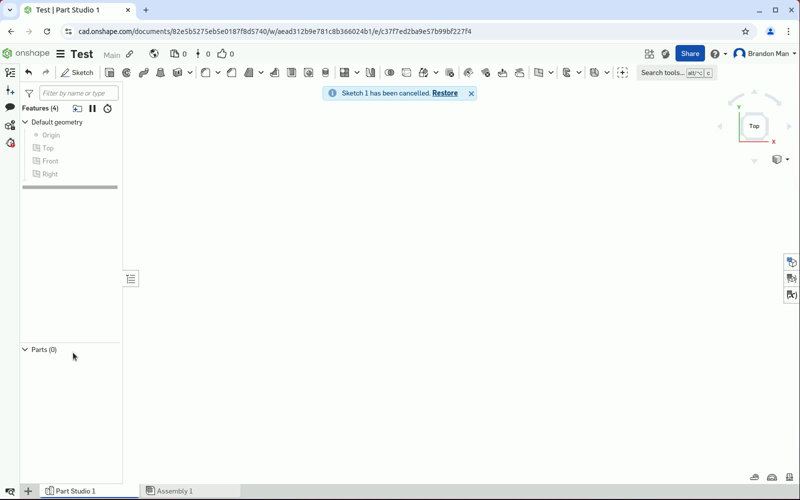
key_down(shift)
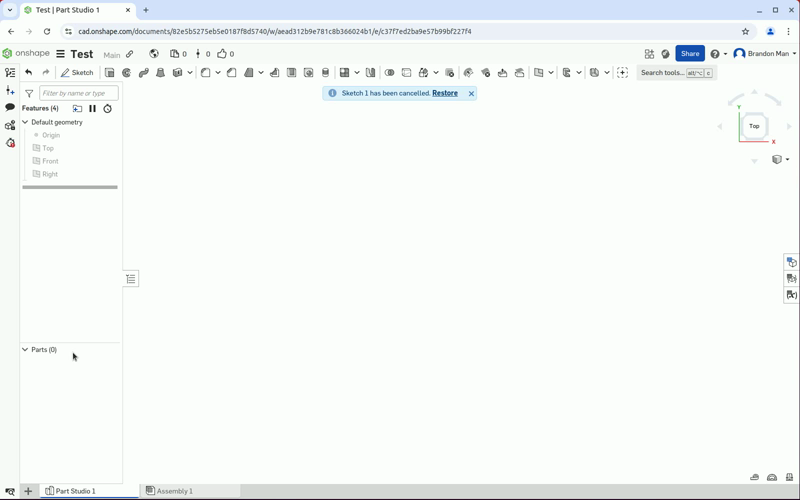
key(up)
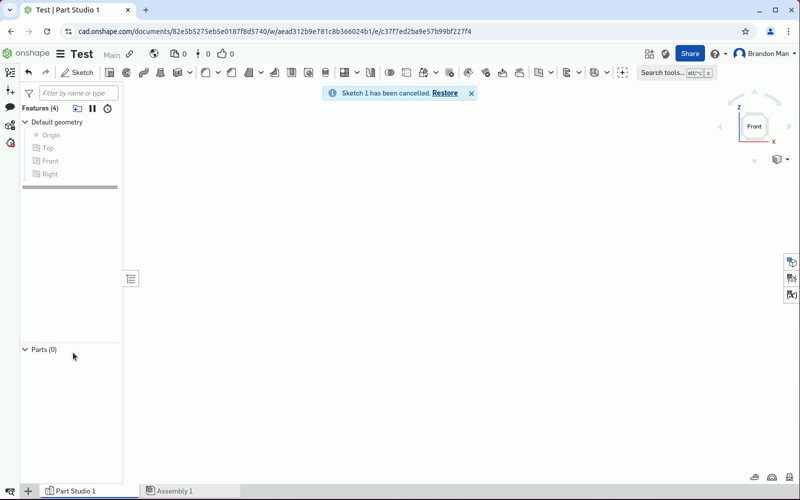
key_up(shift)
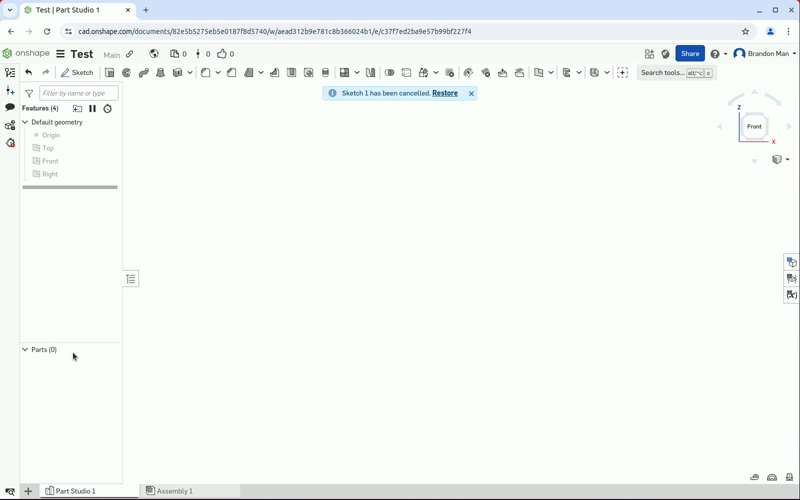
key(space)
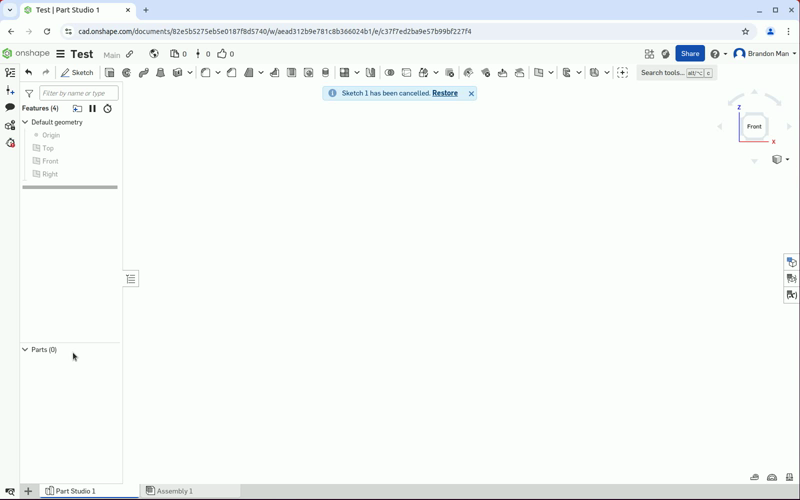
key_down(shift)
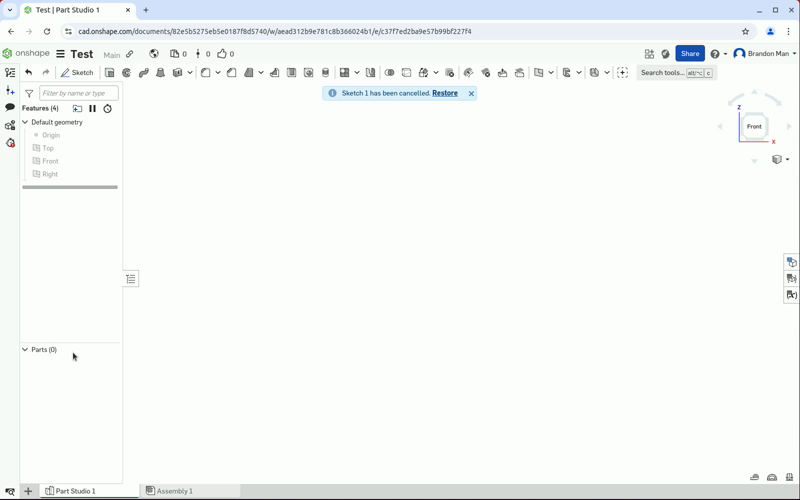
key(left)
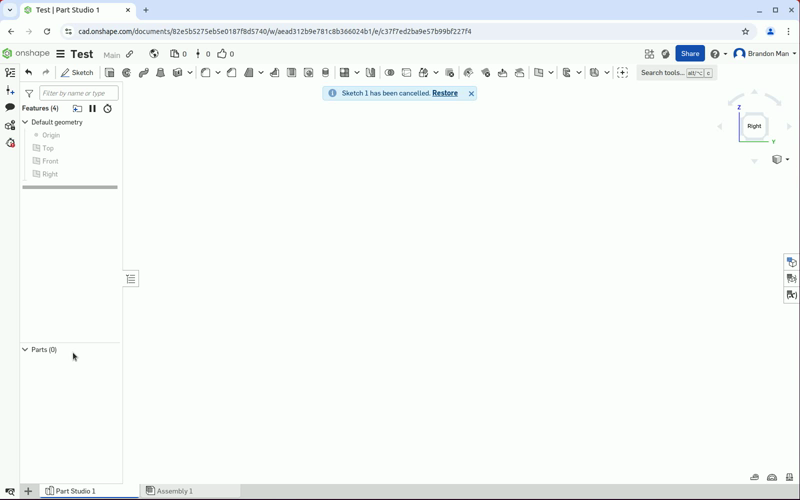
key_up(shift)
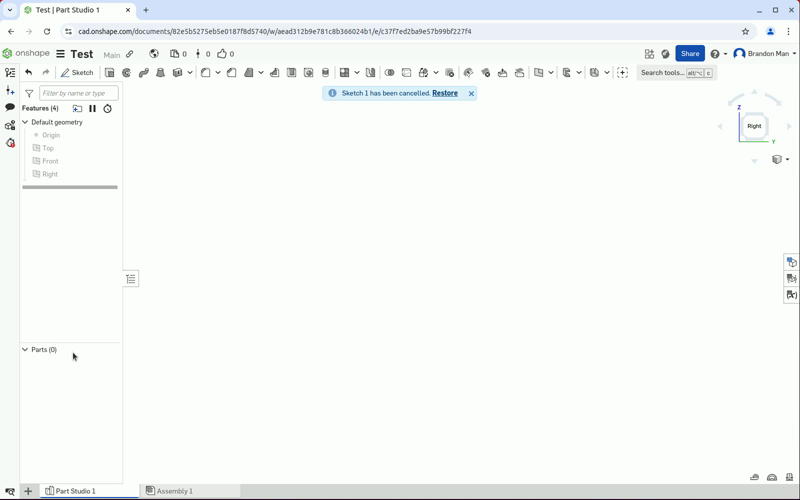
mouse_move(73, 352)
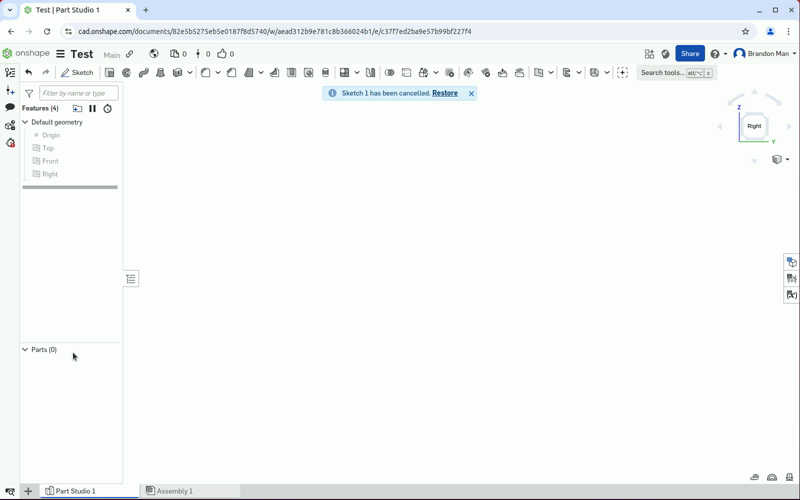
key(shift+y)
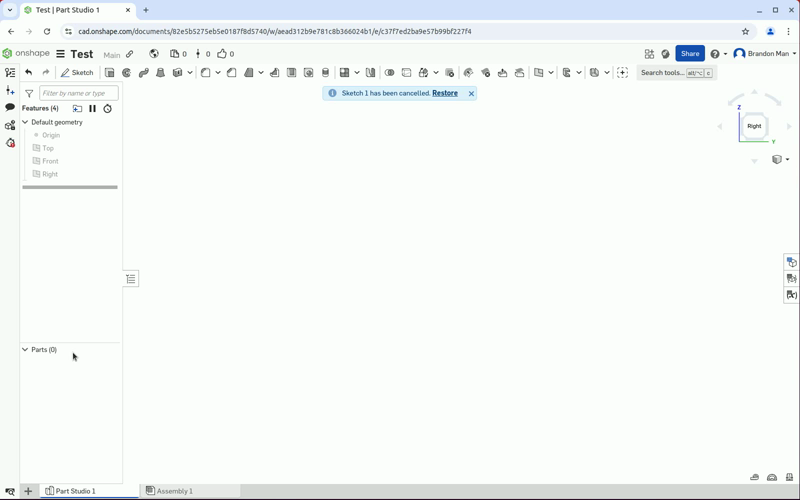
key(shift+s)
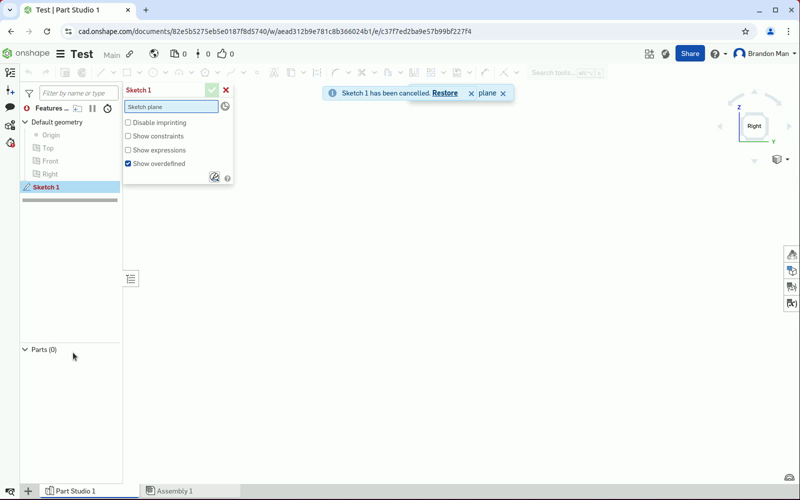
mouse_move(73, 176)
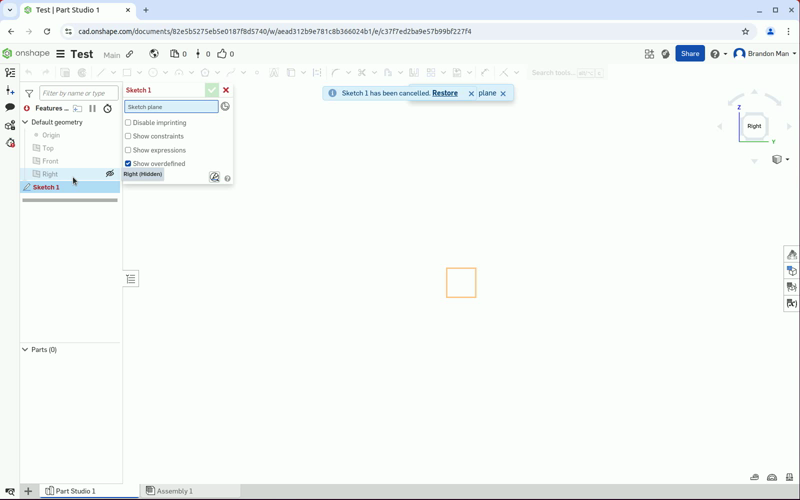
click(73, 176)
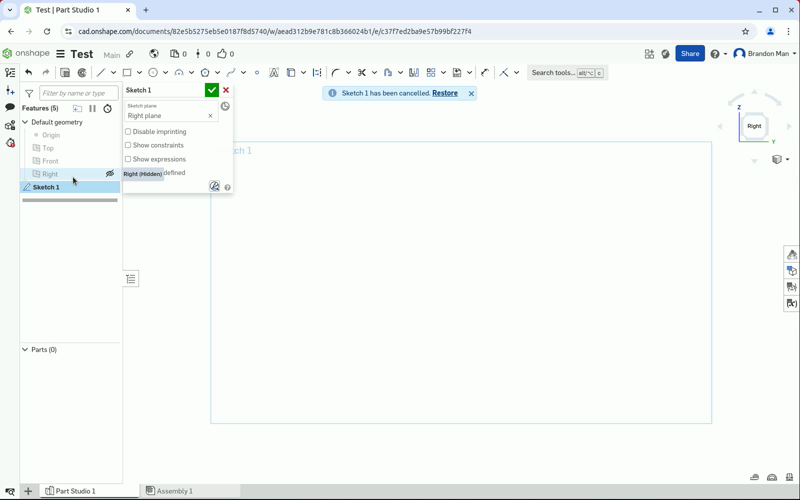
mouse_move(73, 352)
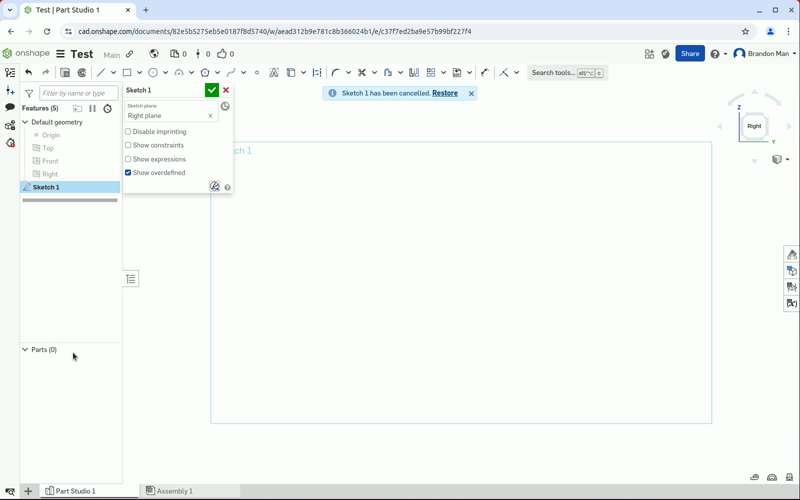
key(y)
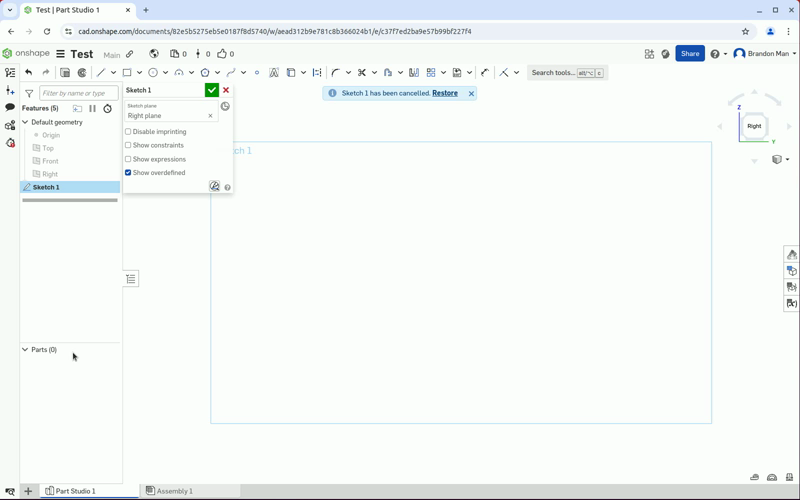
key(c)
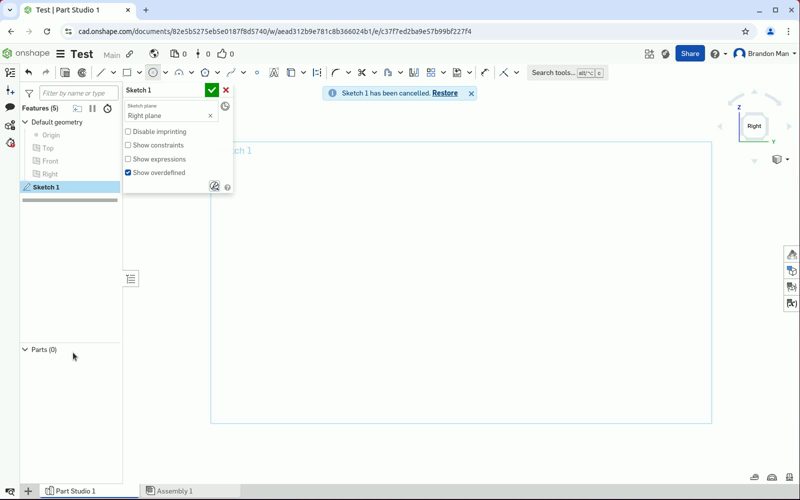
key_down(shift)
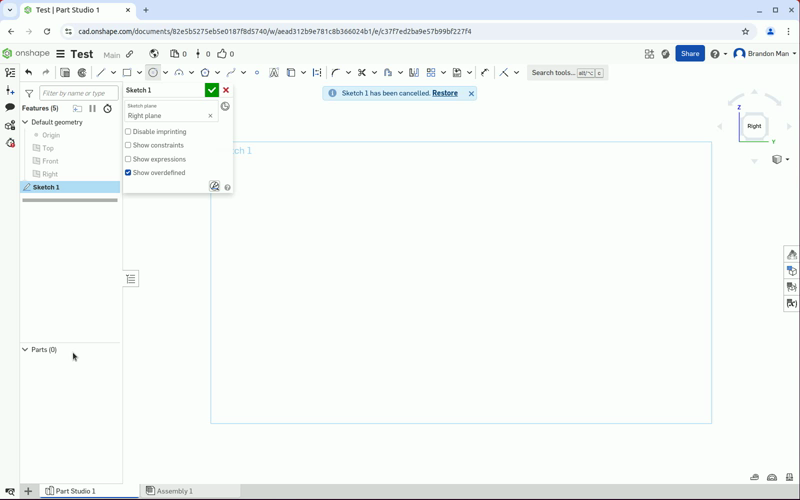
mouse_move(461, 282)
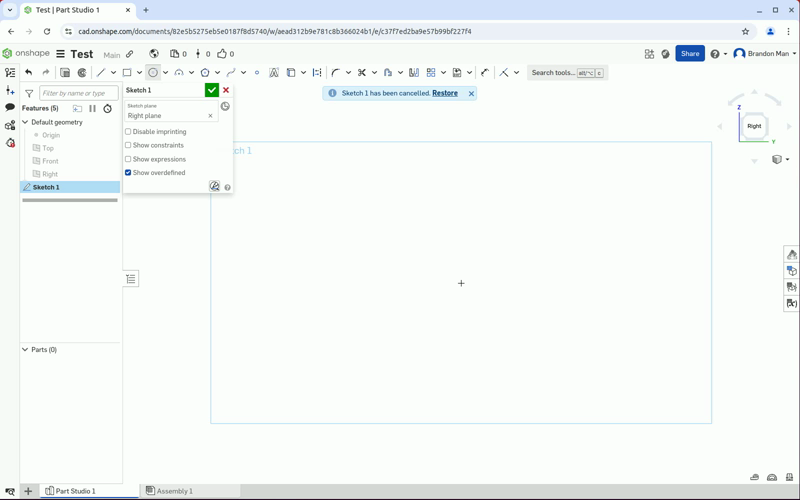
click(461, 282)
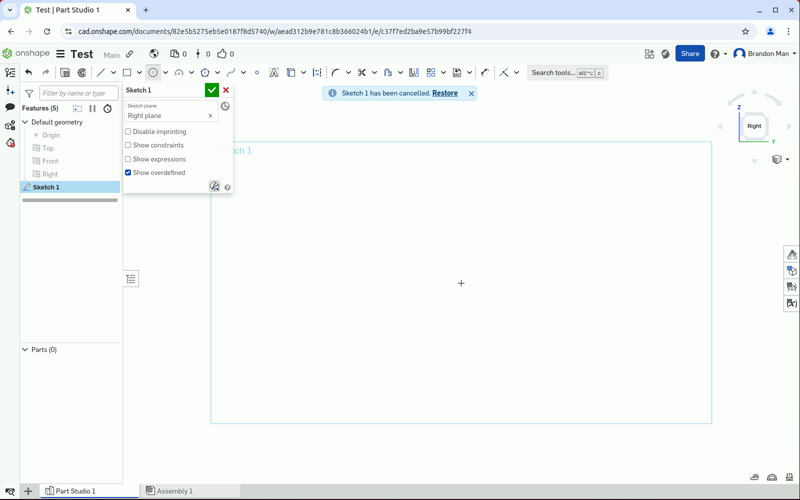
key_up(shift)
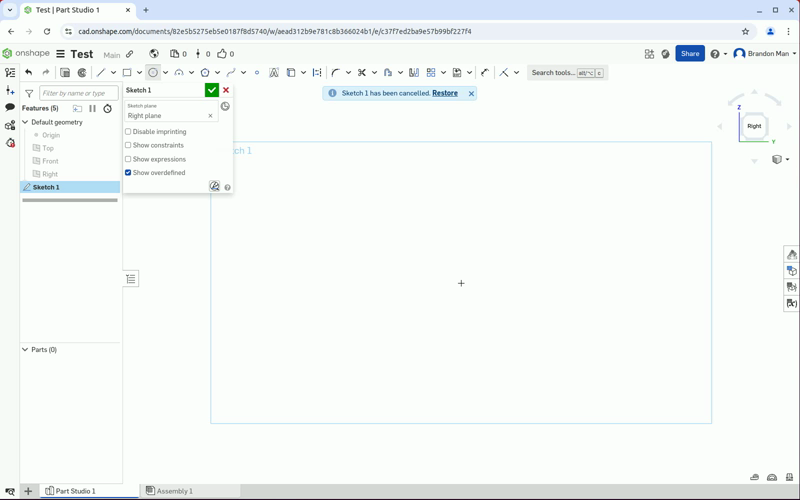
mouse_move(499, 282)
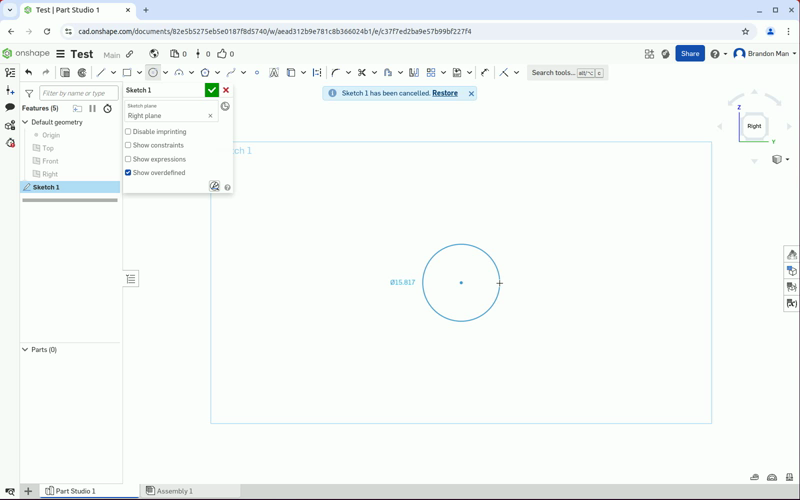
click(499, 282)
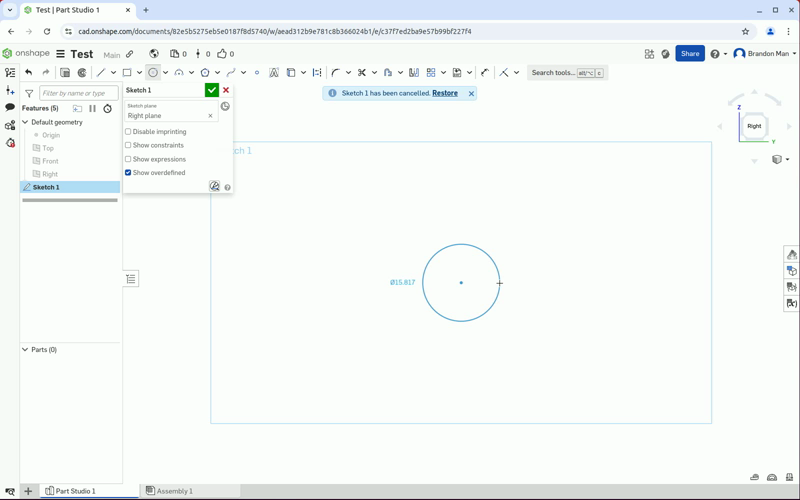
key(esc)
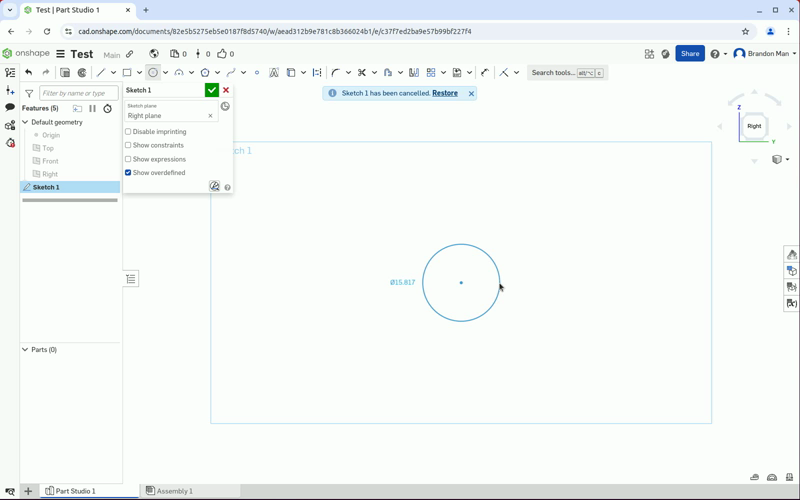
key(c)
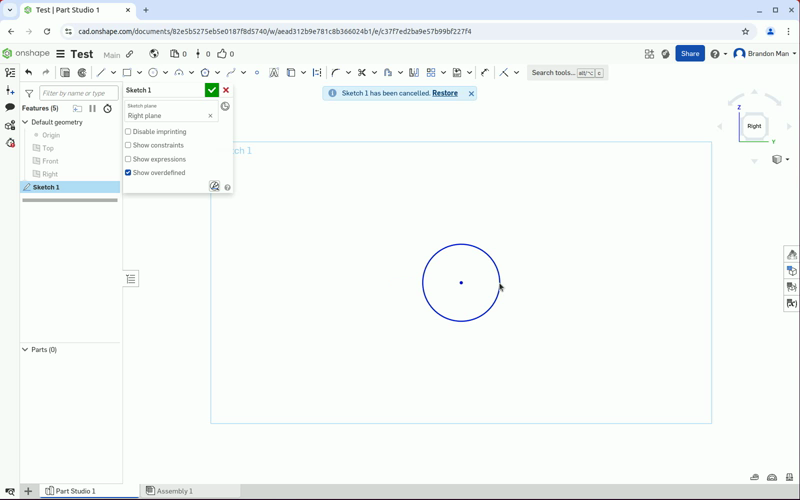
key_down(shift)
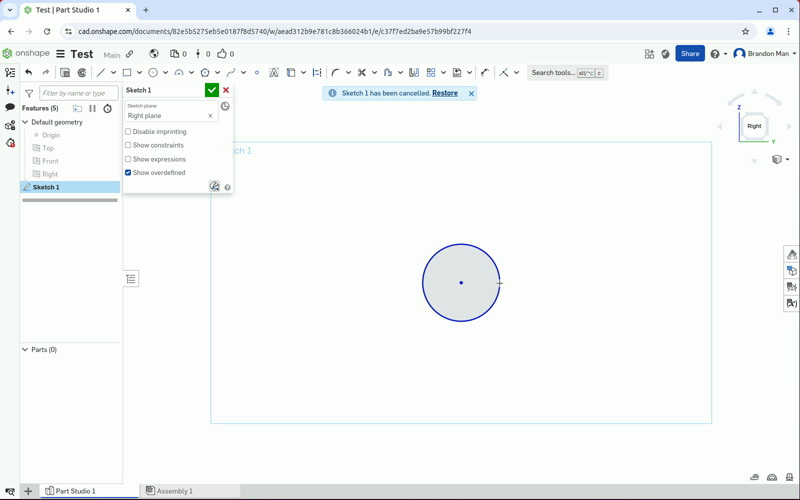
mouse_move(461, 282)
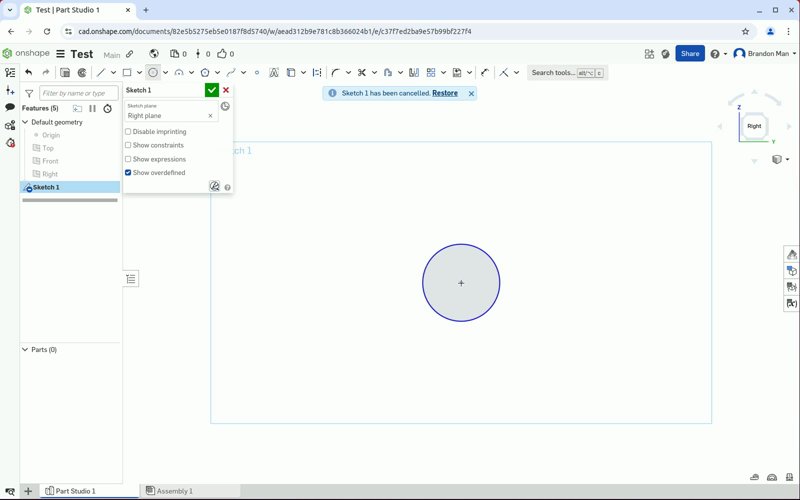
click(461, 282)
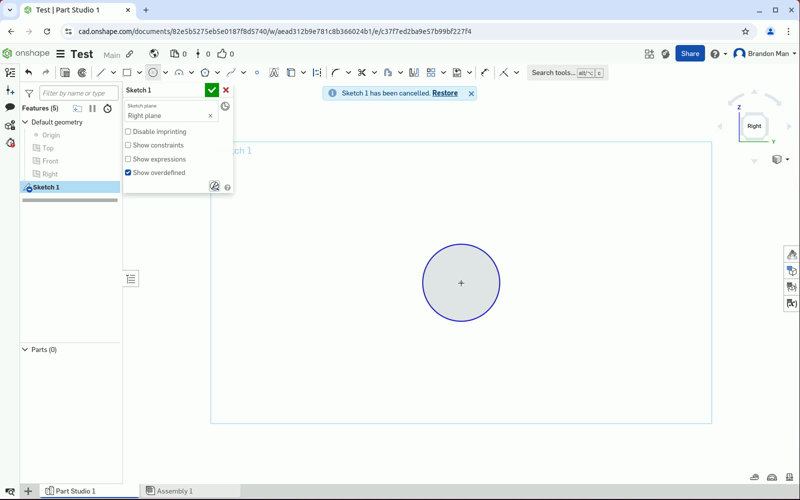
key_up(shift)
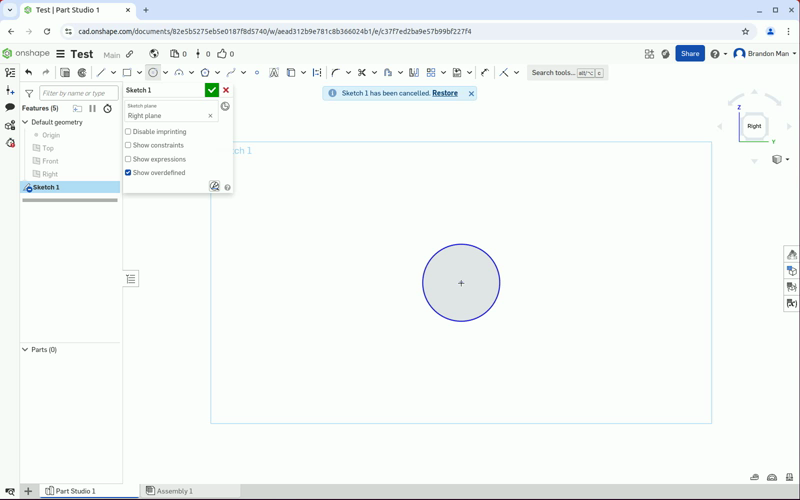
mouse_move(472, 282)
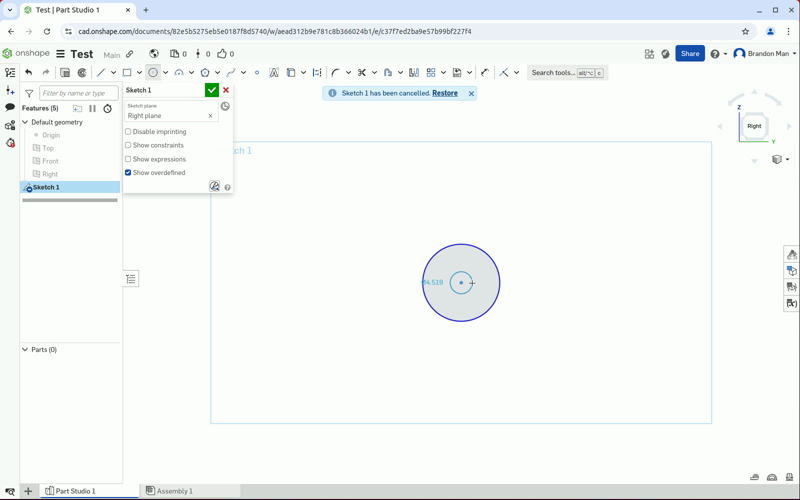
click(472, 282)
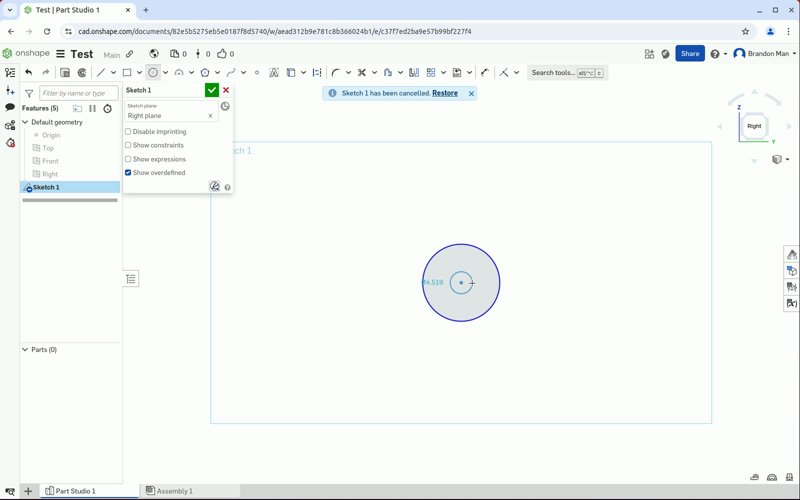
key(esc)
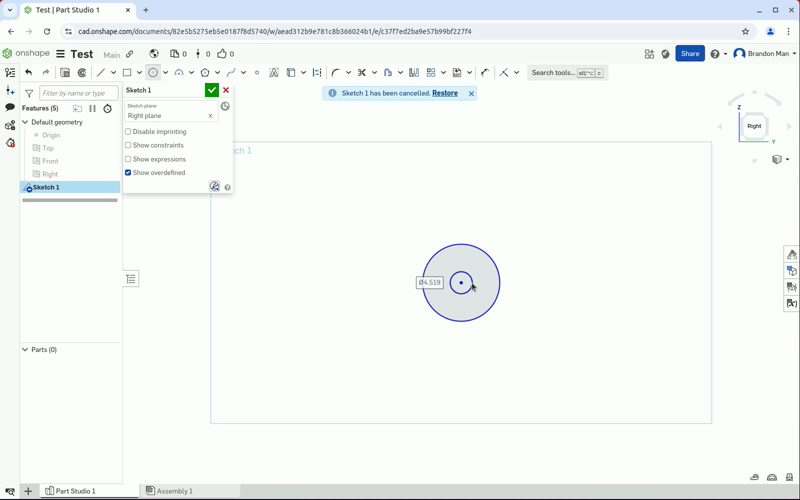
mouse_move(454, 255)
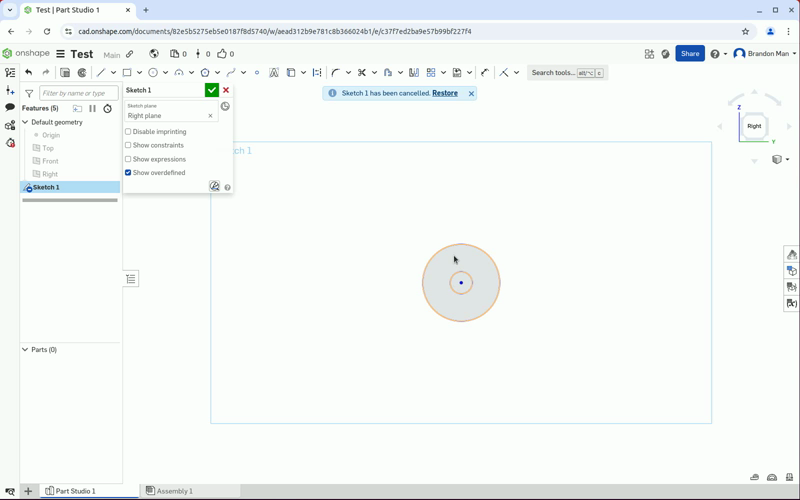
click(454, 255)
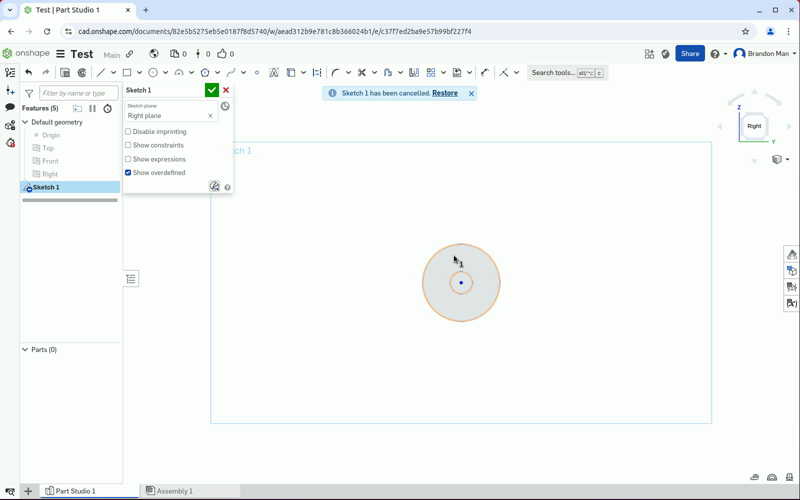
mouse_move(73, 352)
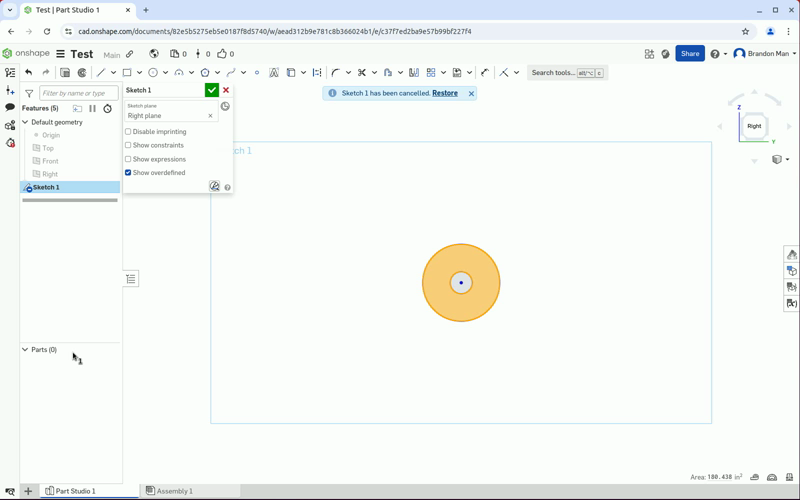
key(shift+y)
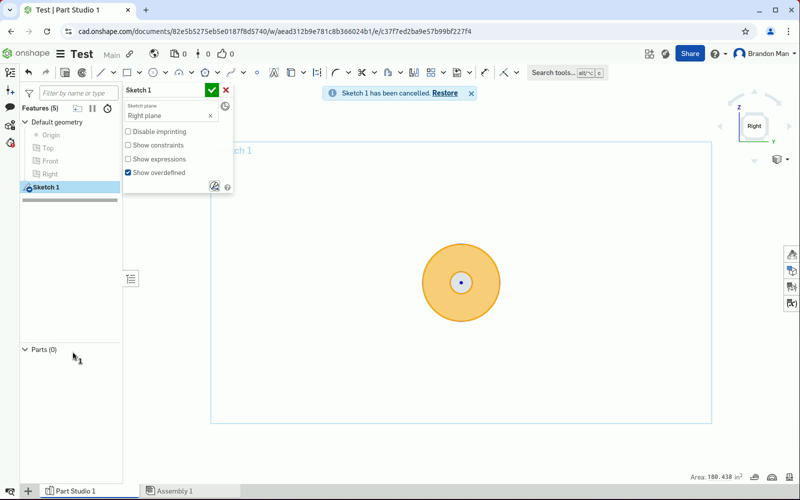
key(shift+e)
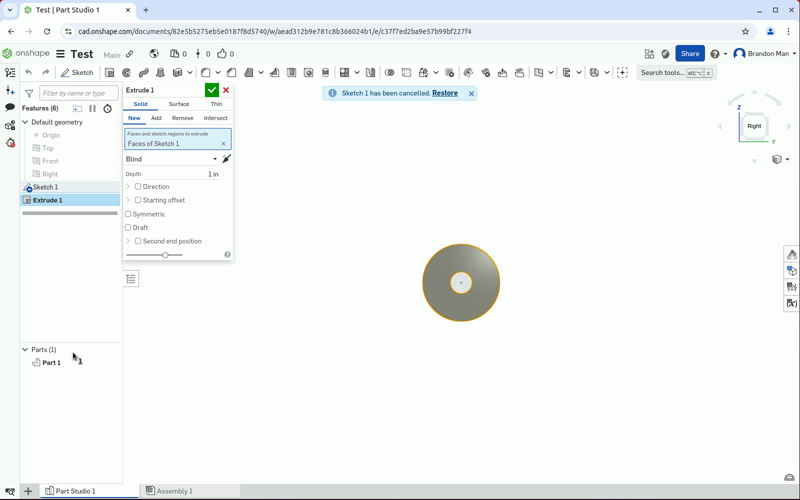
mouse_move(143, 106)
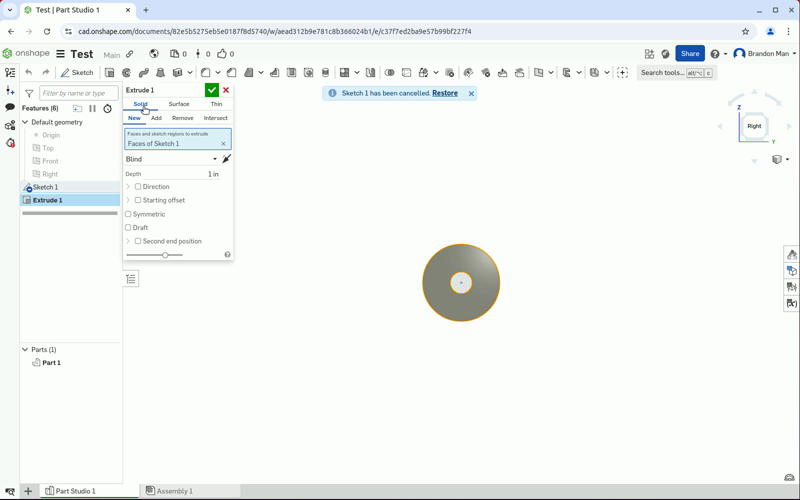
click(143, 106)
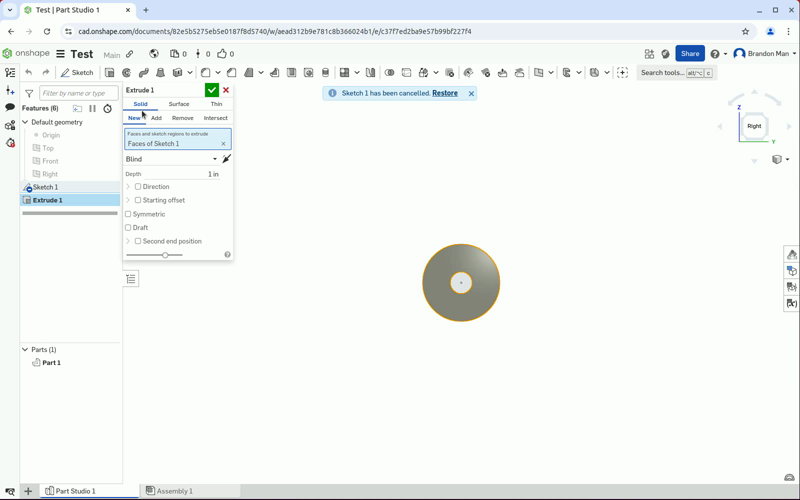
mouse_move(137, 120)
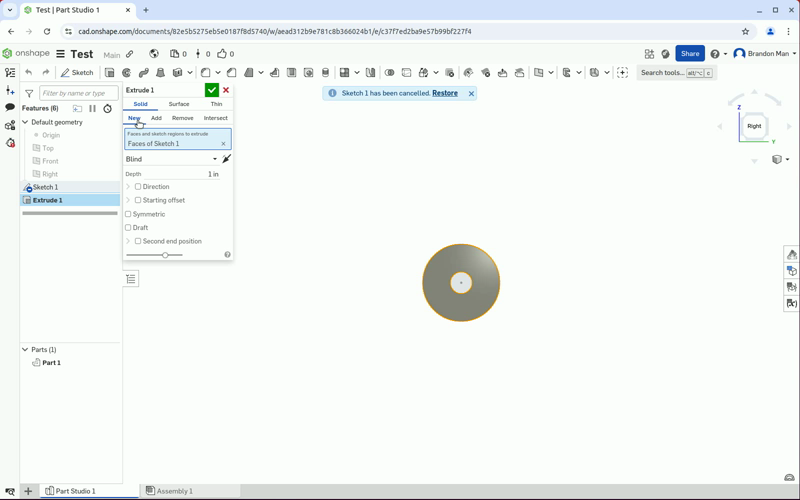
click(137, 120)
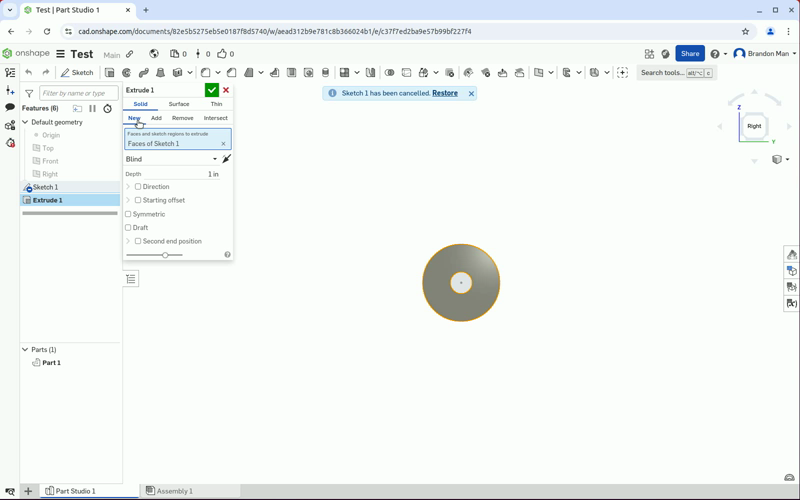
key(tab, 4)
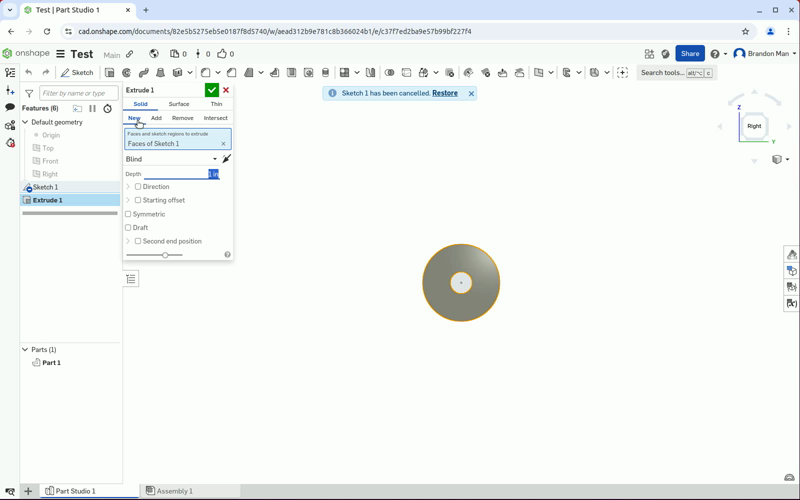
text(23.108)
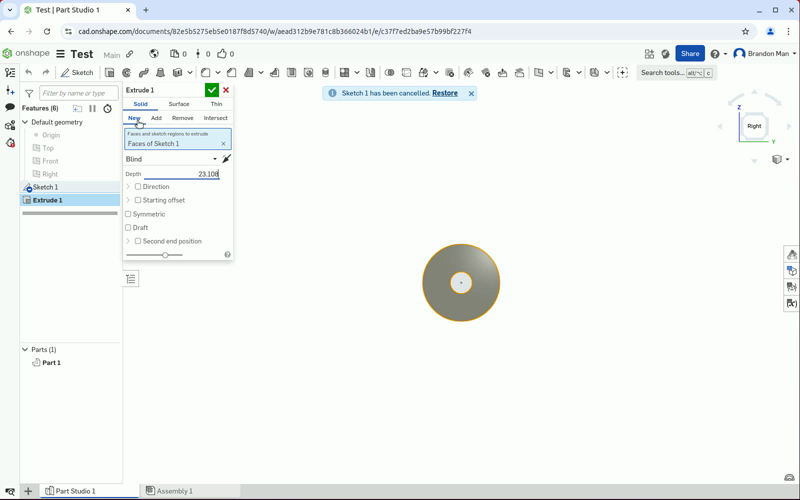
key(enter)
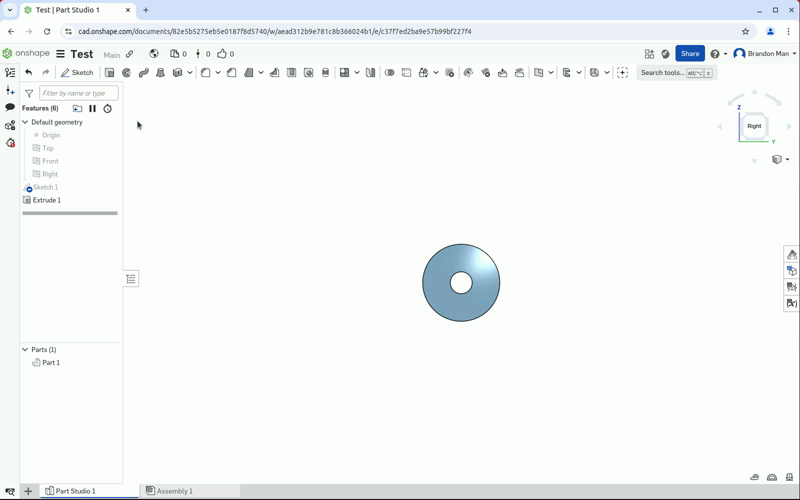
key(shift+h)
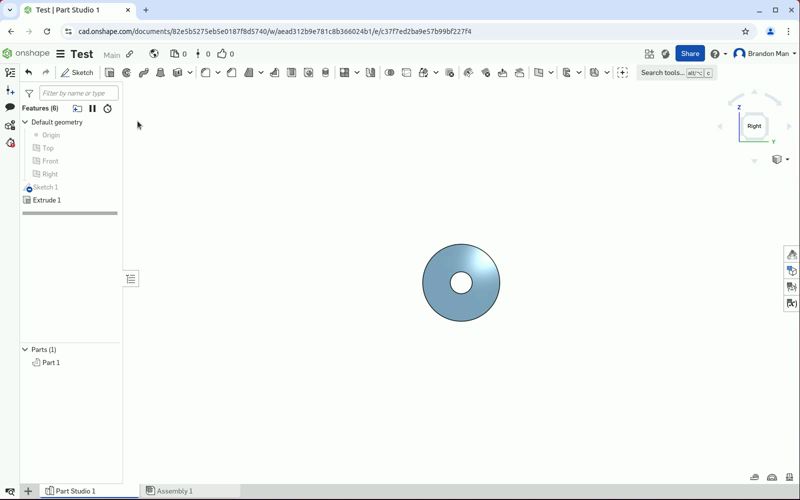
key(shift+h)
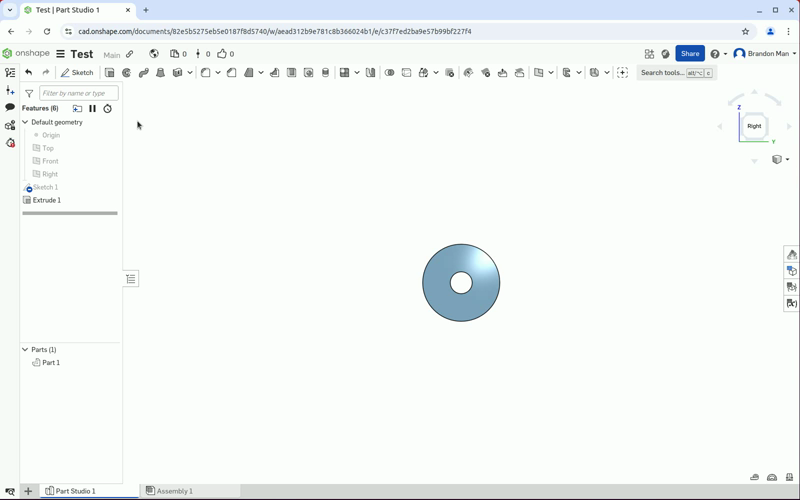
mouse_move(73, 189)
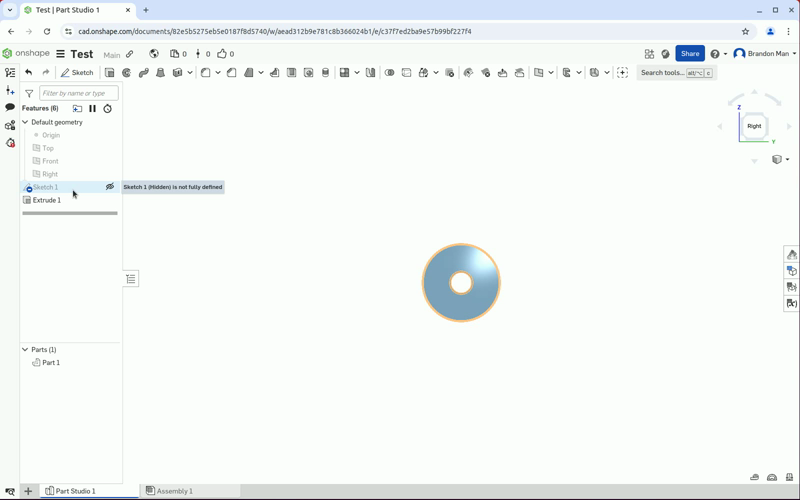
click(73, 189)
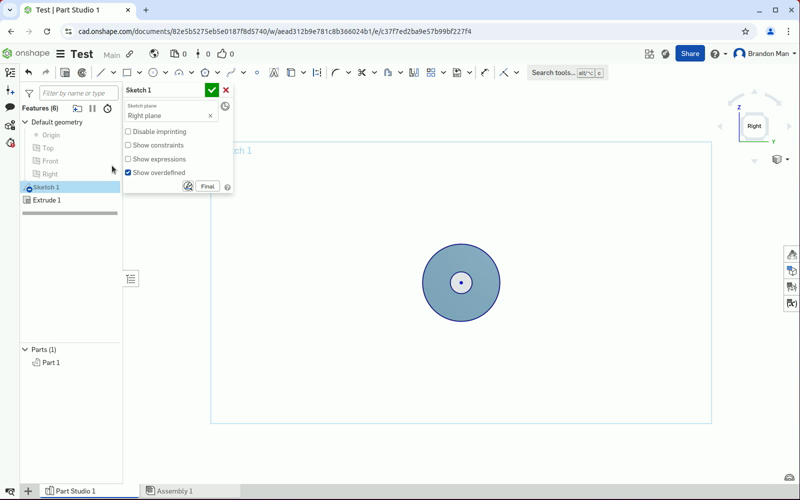
mouse_move(229, 92)
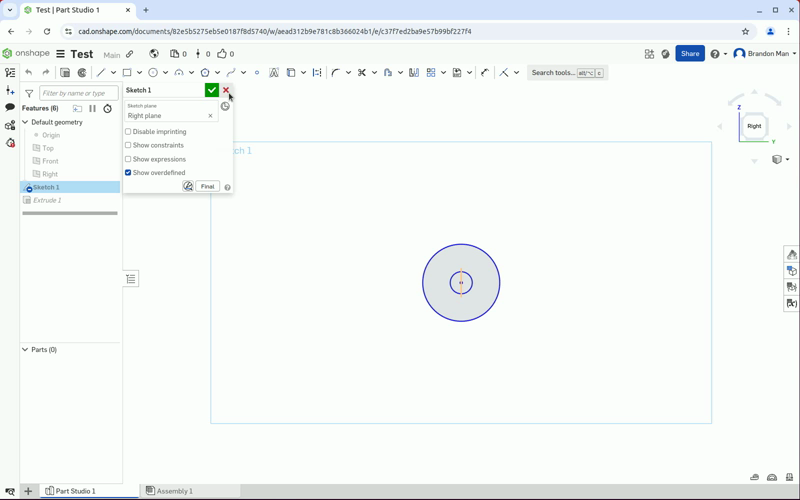
click(229, 92)
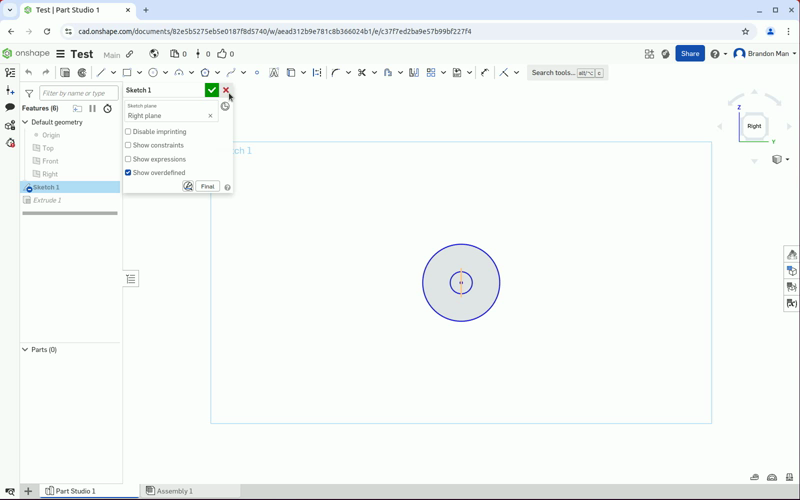
key(shift+s)
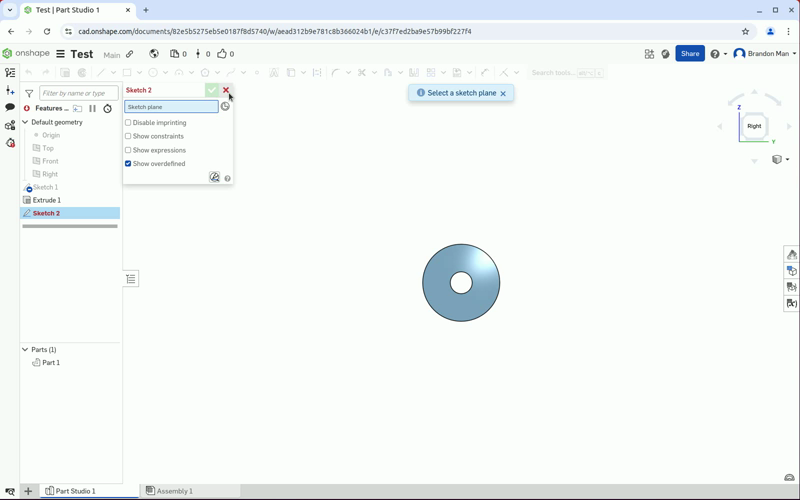
mouse_move(73, 176)
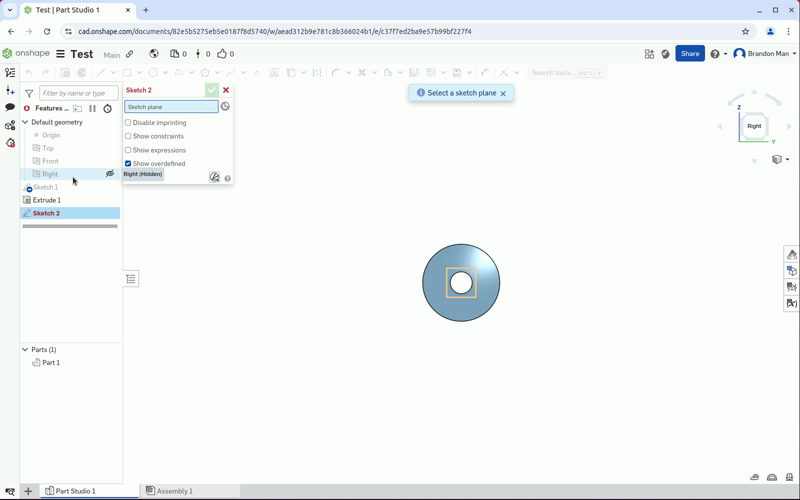
click(73, 176)
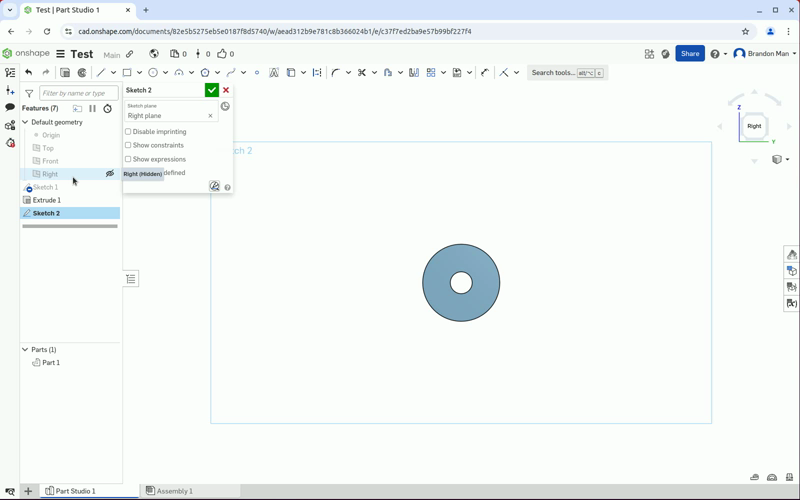
mouse_move(73, 352)
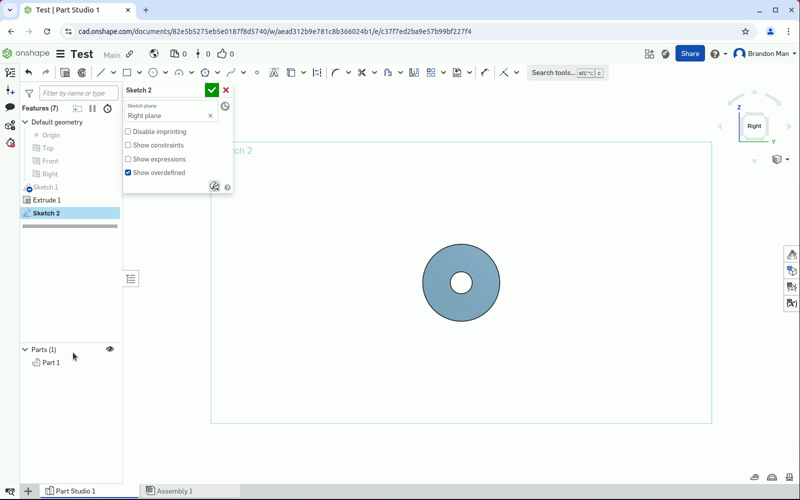
key(y)
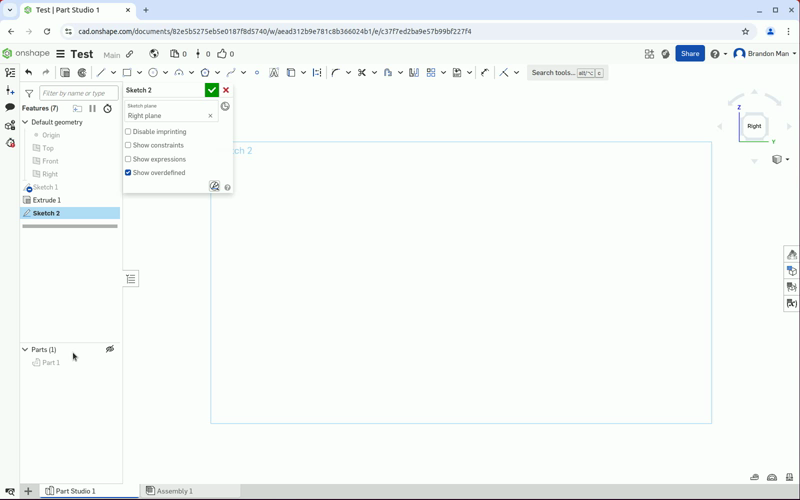
key(c)
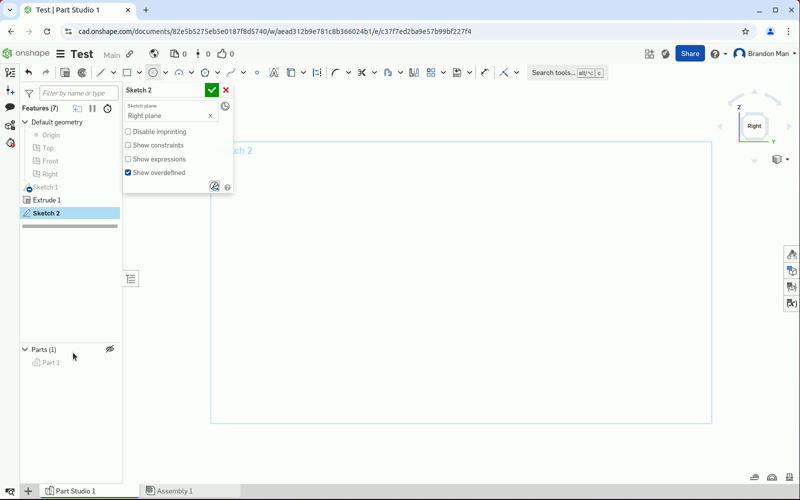
key_down(shift)
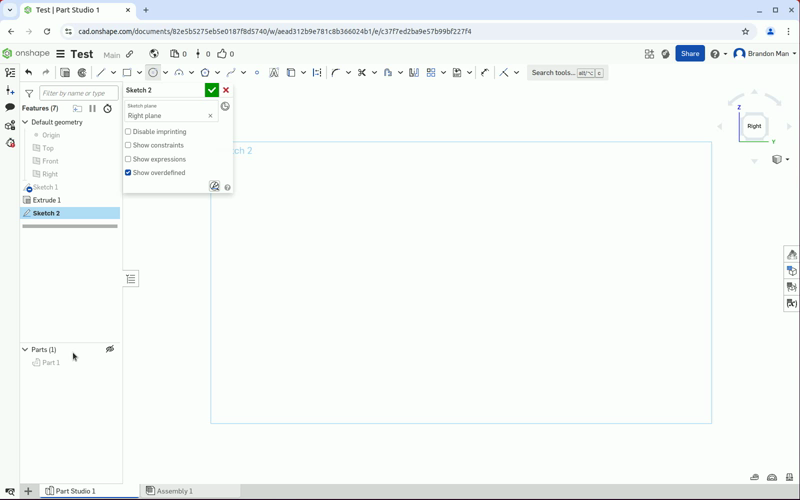
mouse_move(460, 282)
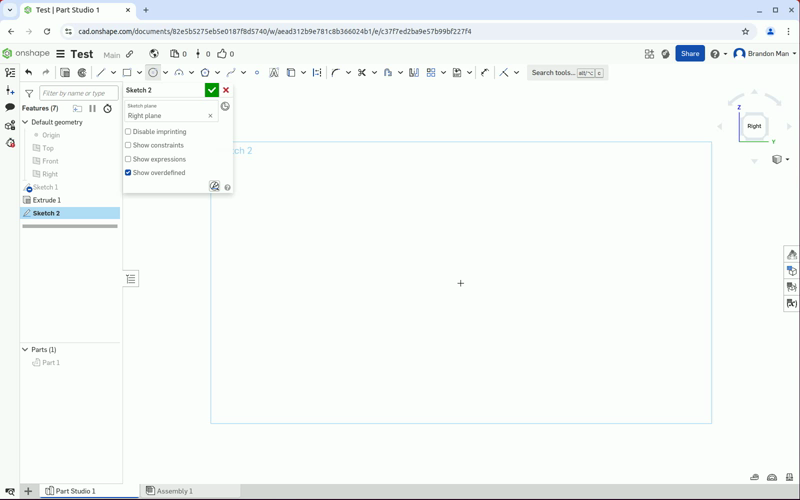
click(460, 282)
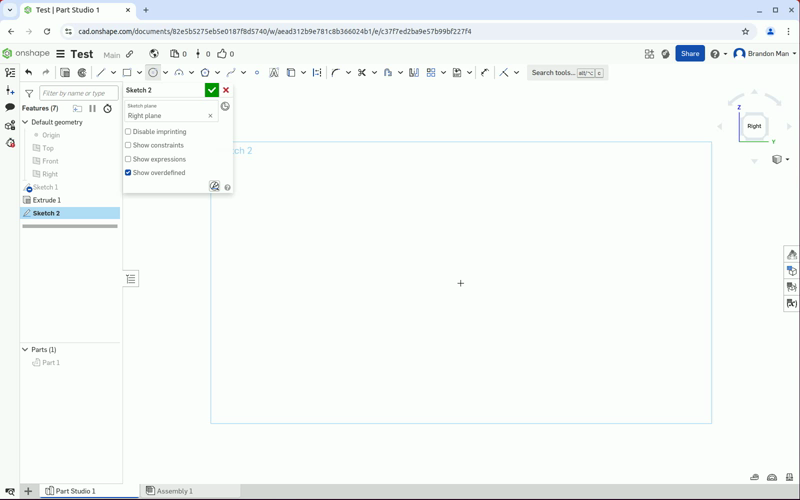
key_up(shift)
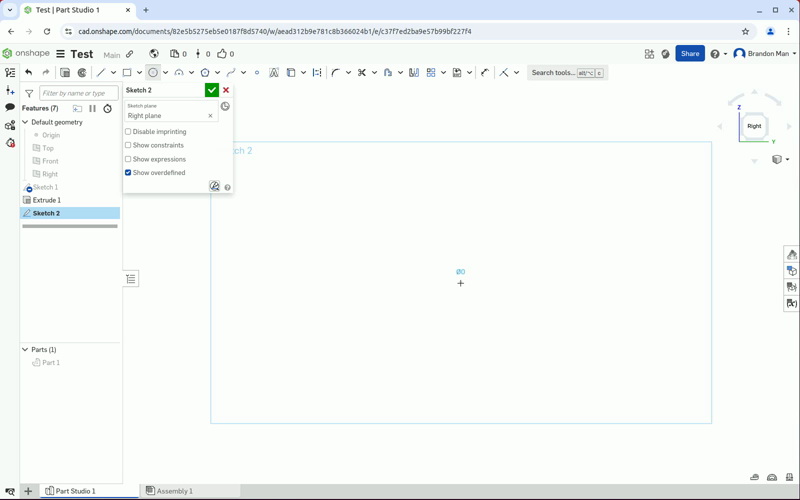
mouse_move(472, 282)
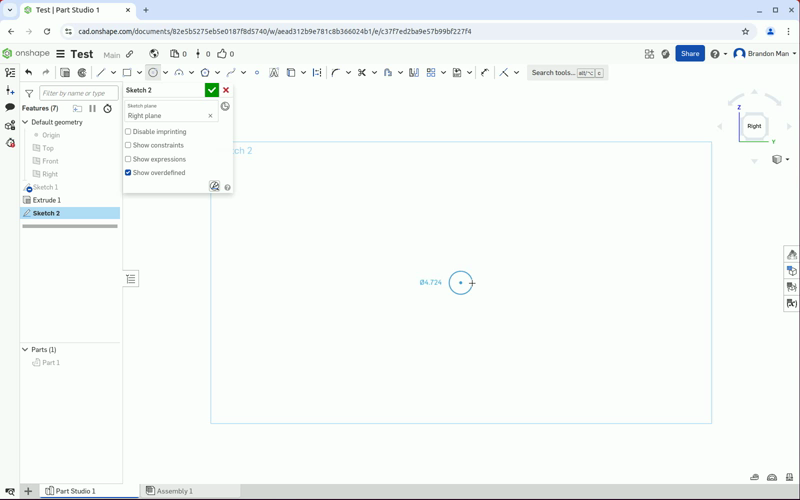
click(472, 282)
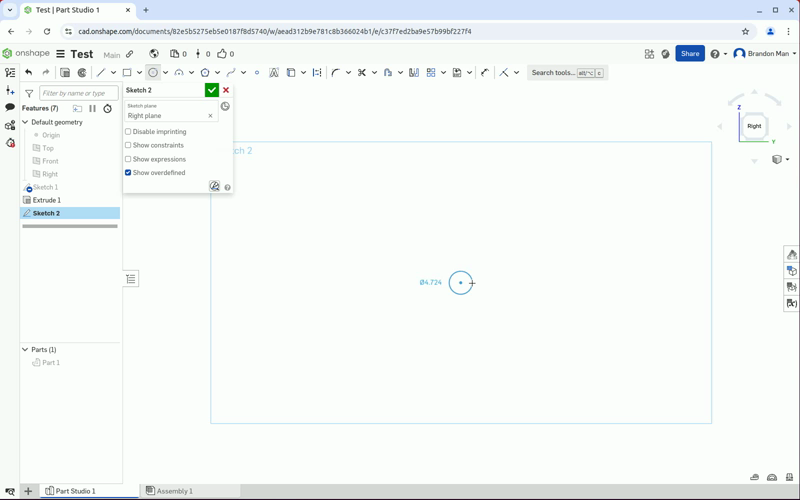
key(esc)
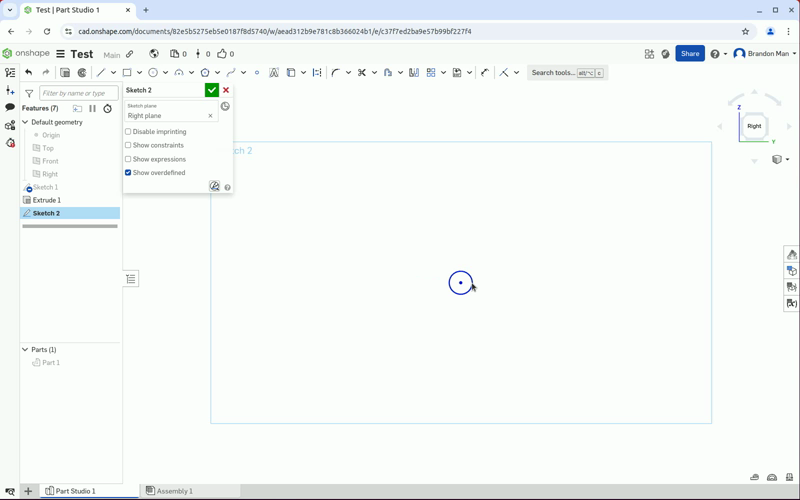
mouse_move(461, 279)
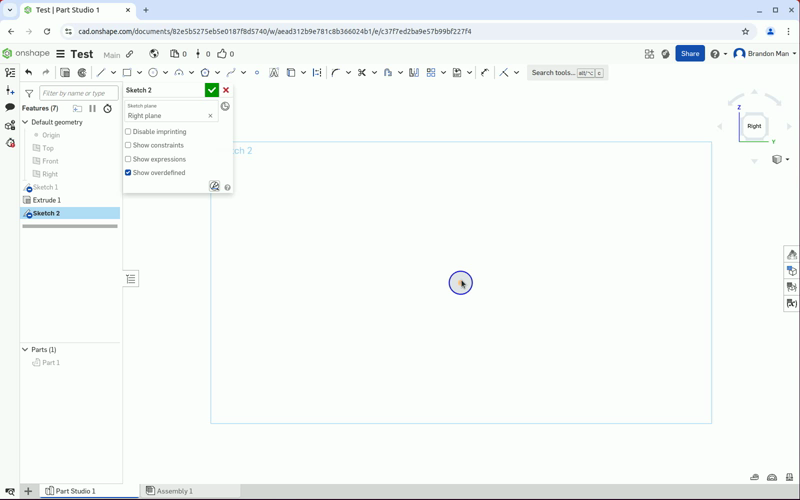
scroll(6)
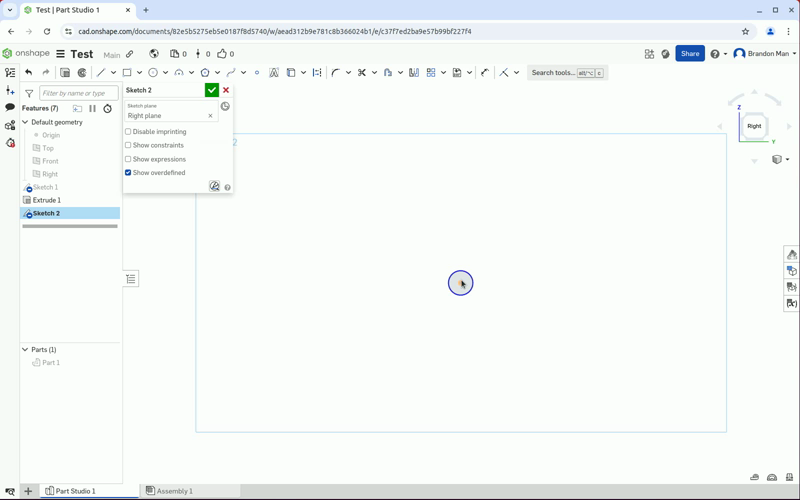
scroll(6)
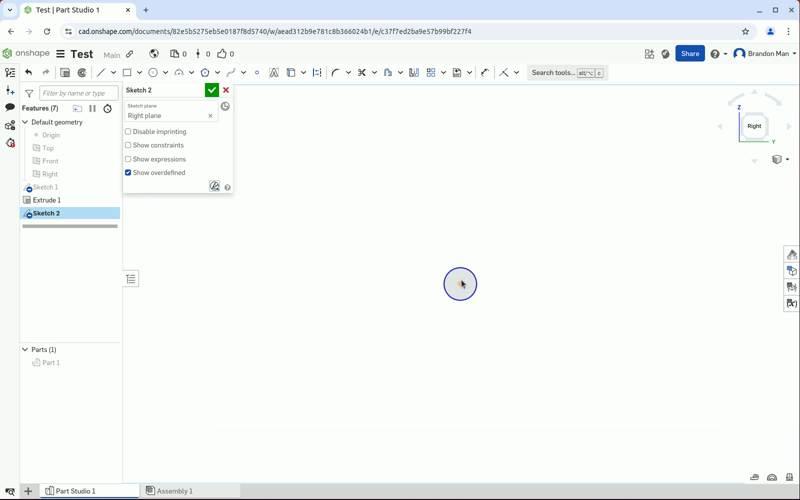
scroll(6)
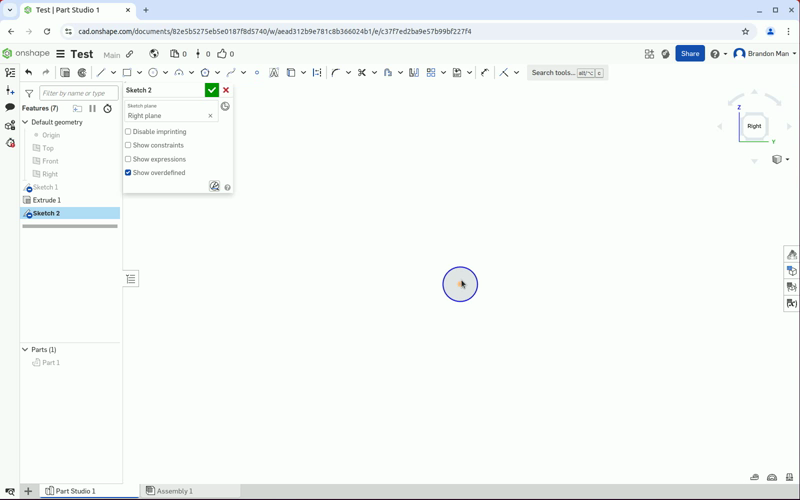
scroll(6)
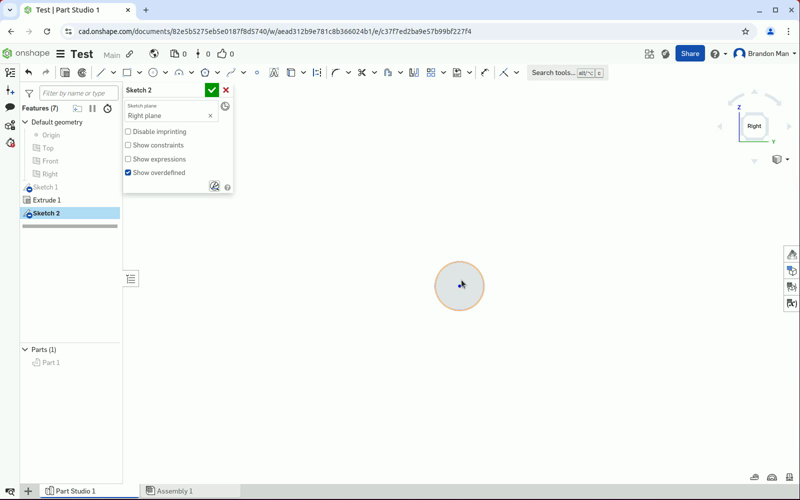
scroll(6)
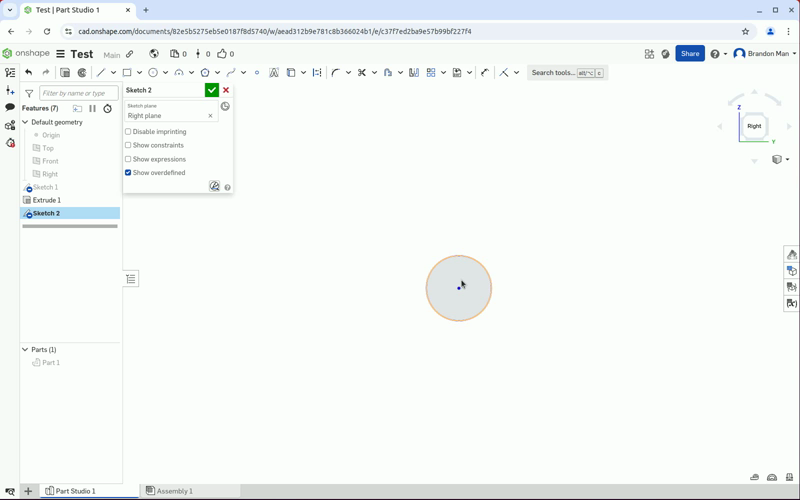
scroll(6)
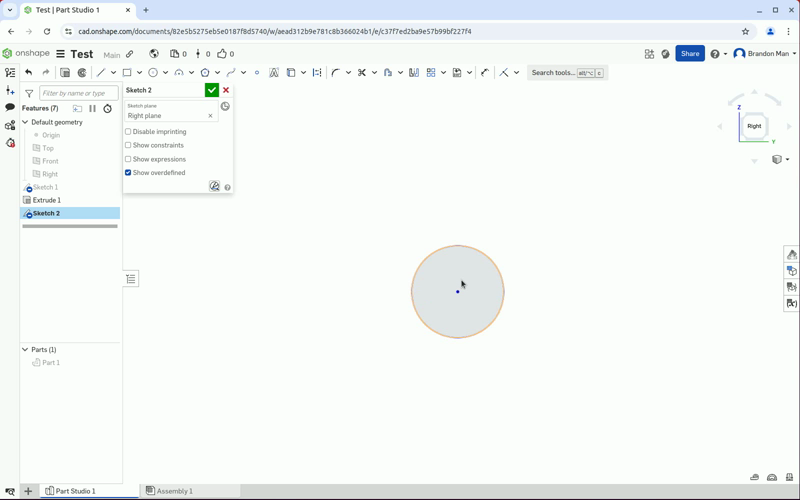
scroll(6)
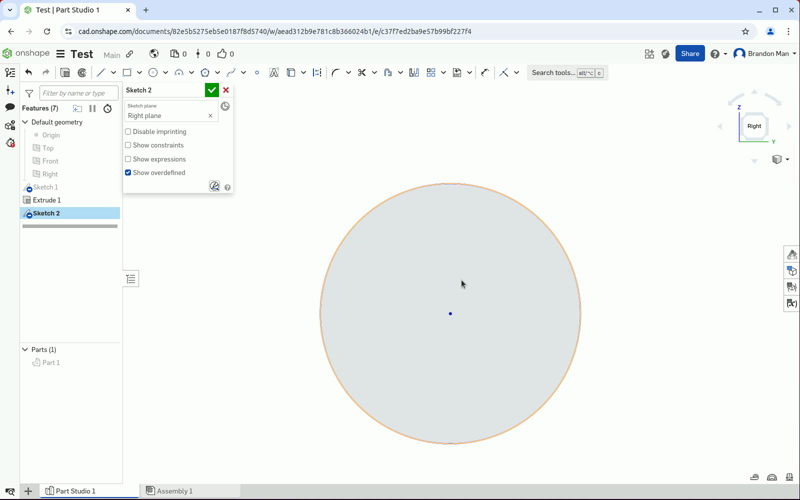
click(461, 279)
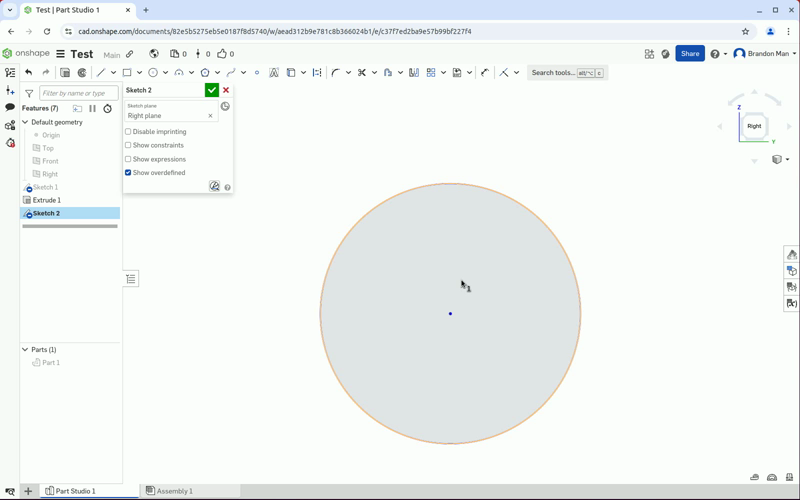
scroll(-6)
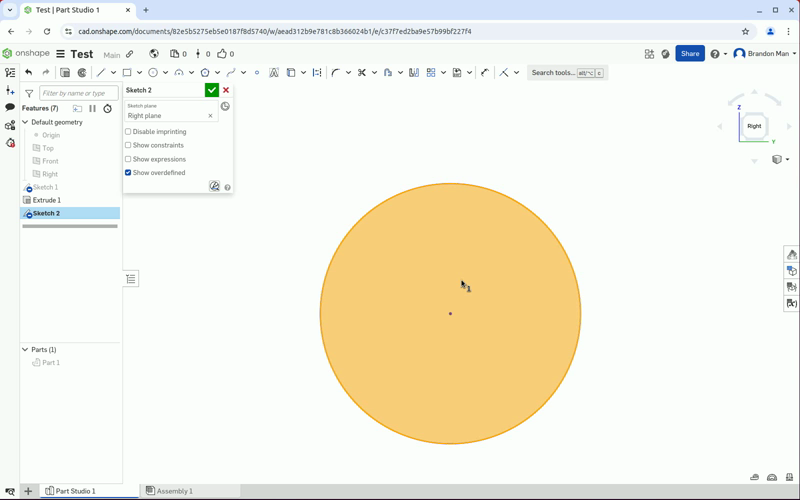
scroll(-6)
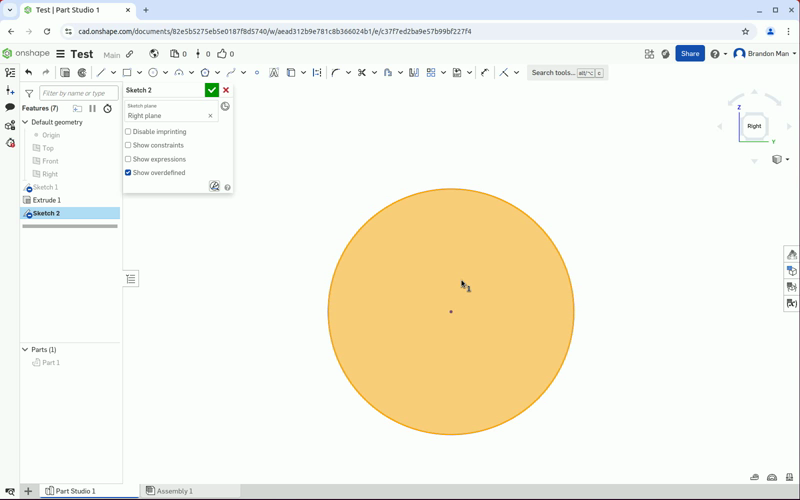
scroll(-6)
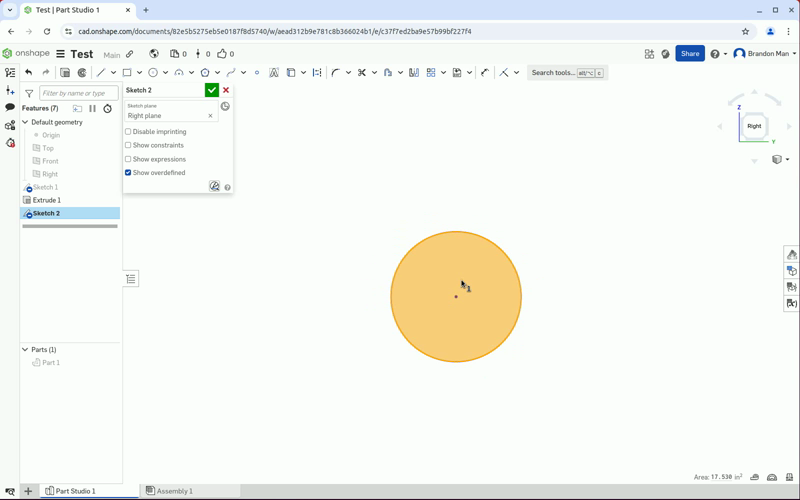
scroll(-6)
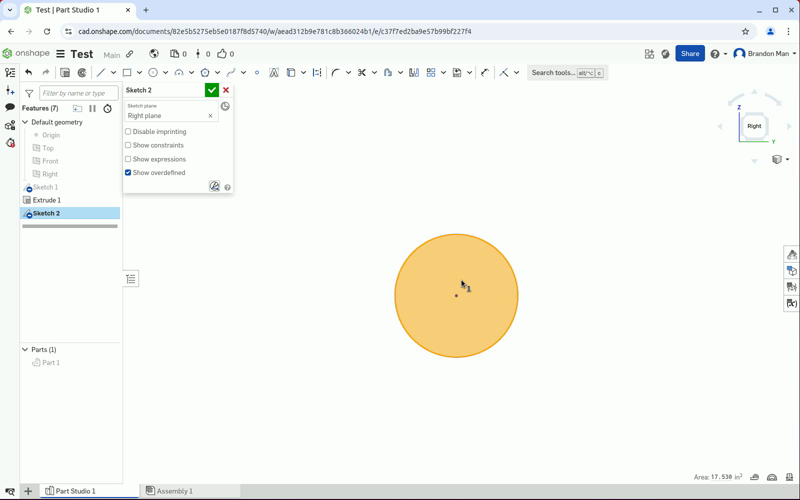
scroll(-6)
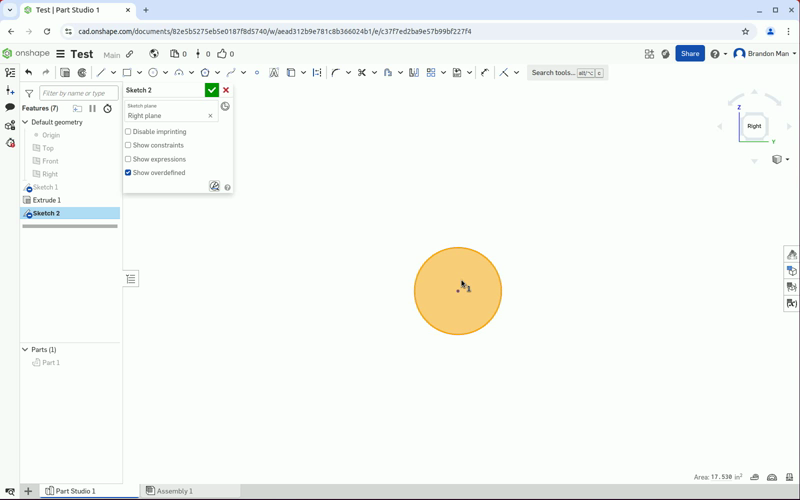
scroll(-6)
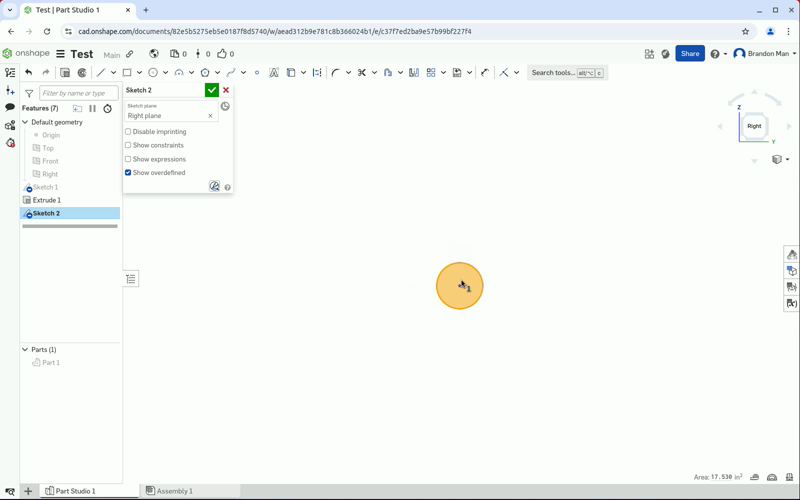
scroll(-6)
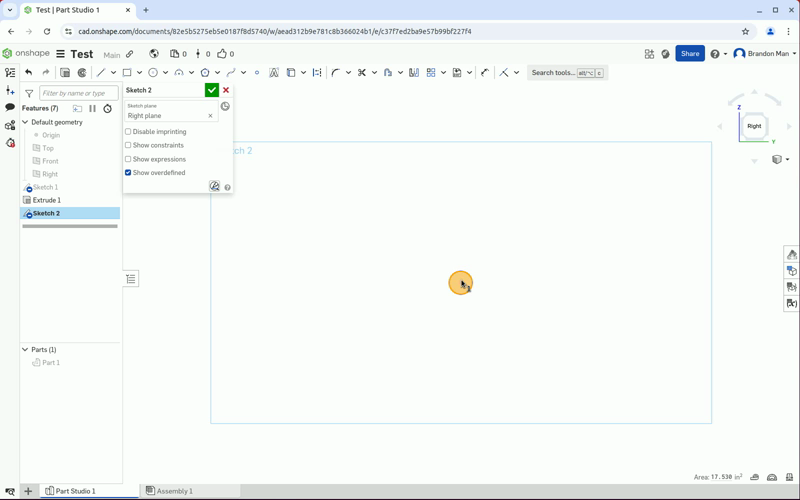
mouse_move(73, 352)
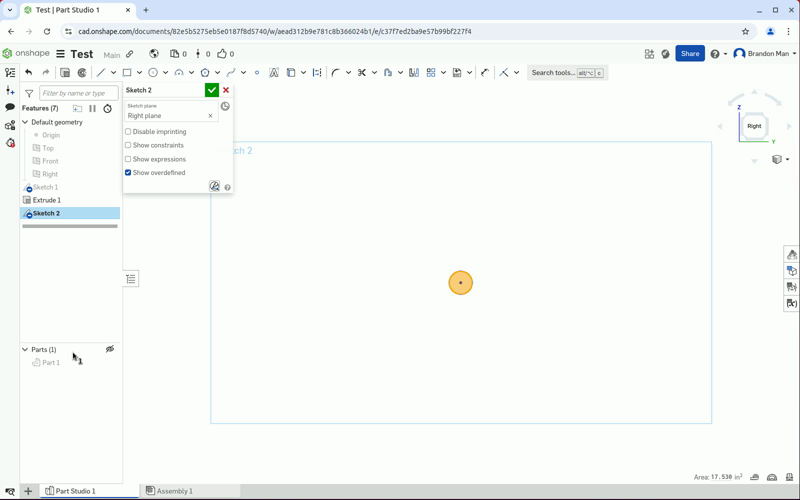
key(shift+y)
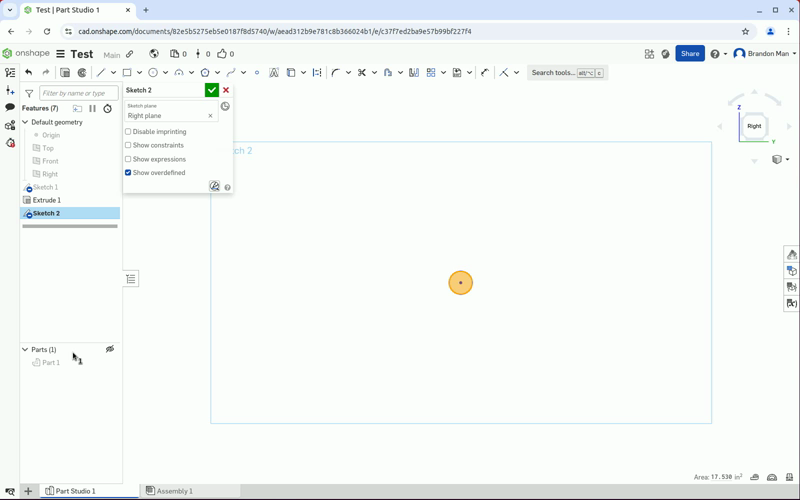
key(shift+e)
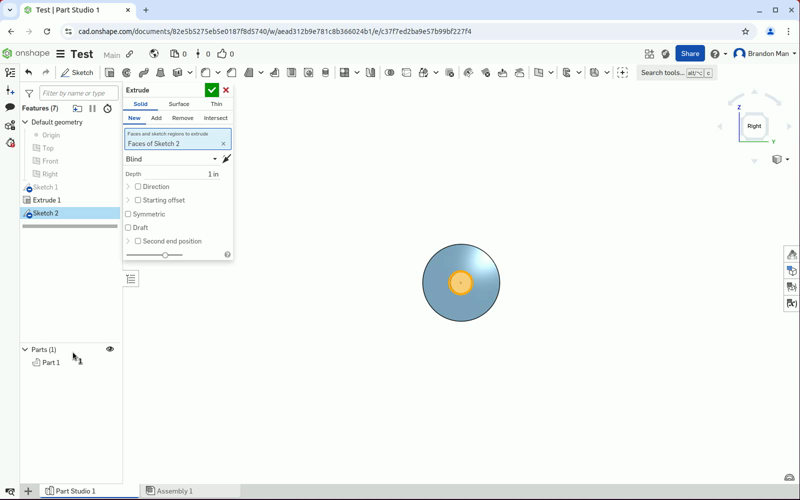
mouse_move(143, 106)
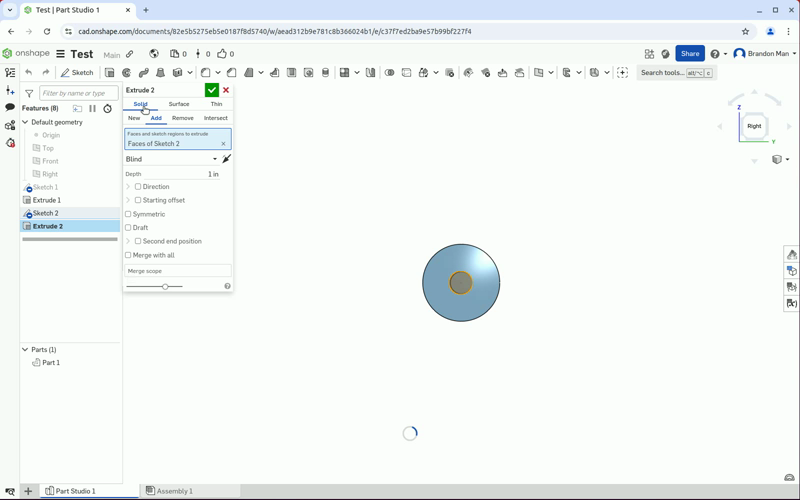
click(143, 106)
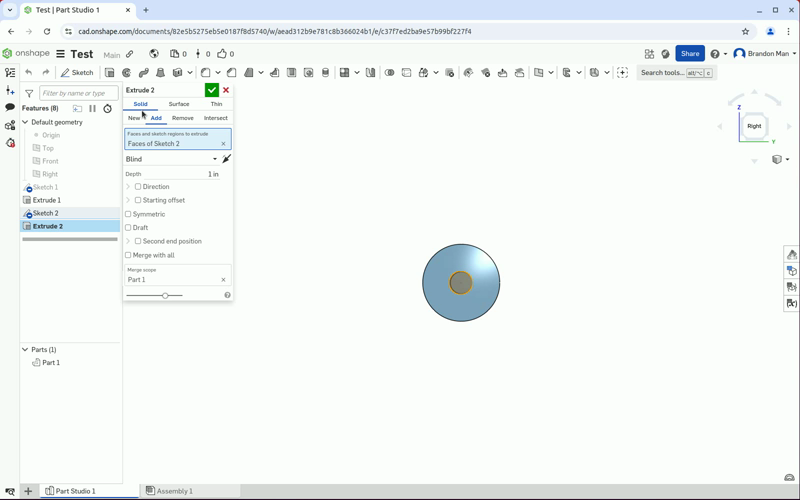
mouse_move(137, 120)
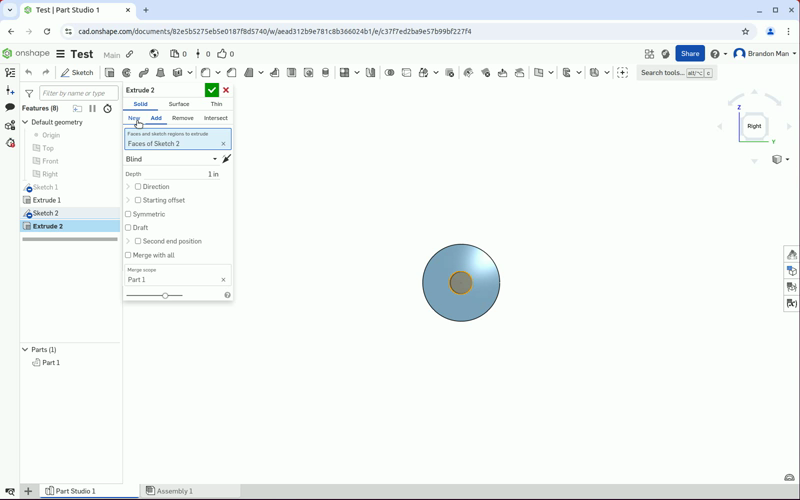
click(137, 120)
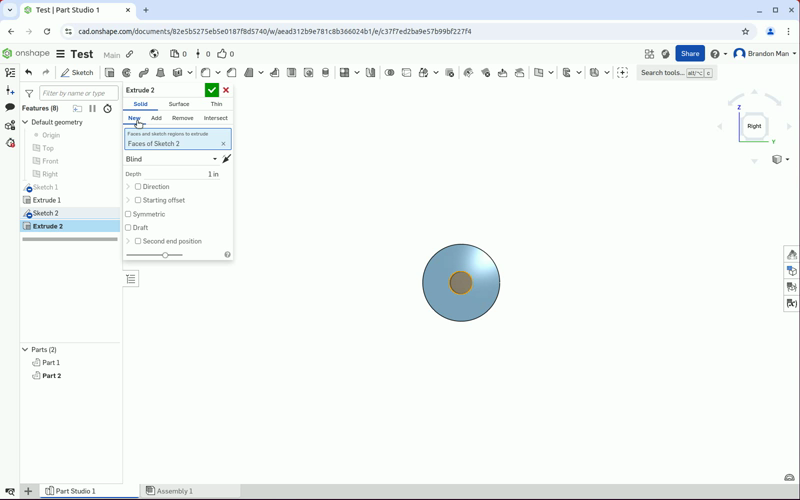
key(tab, 4)
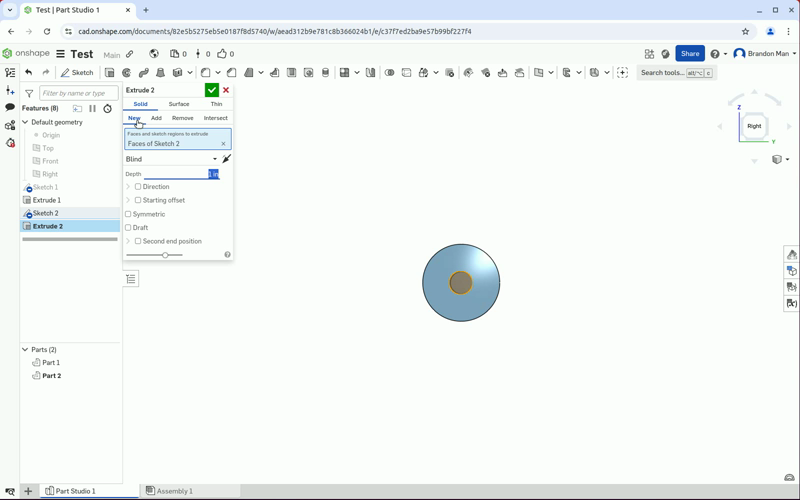
text(23.108)
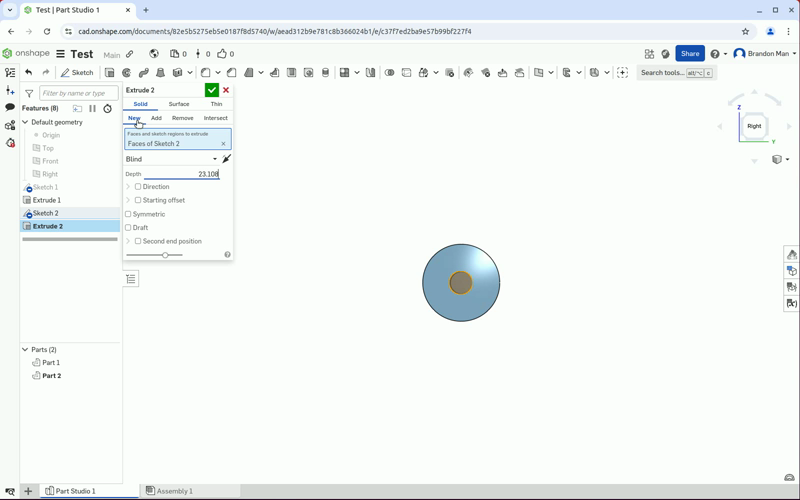
key(enter)
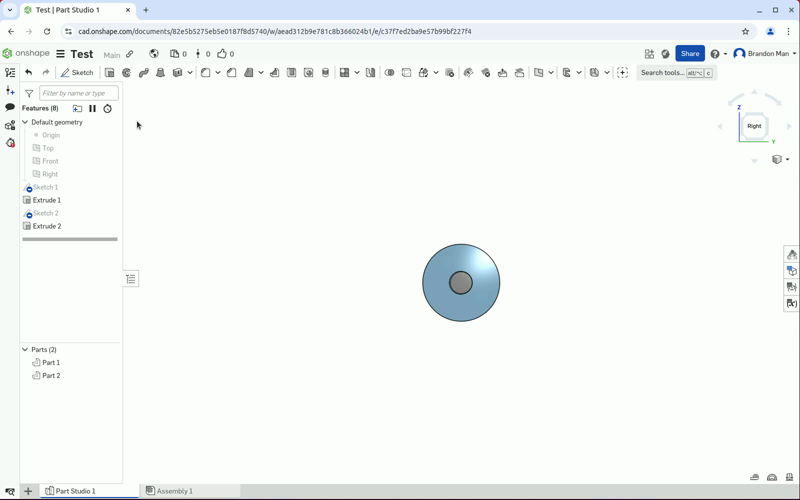
key(shift+h)
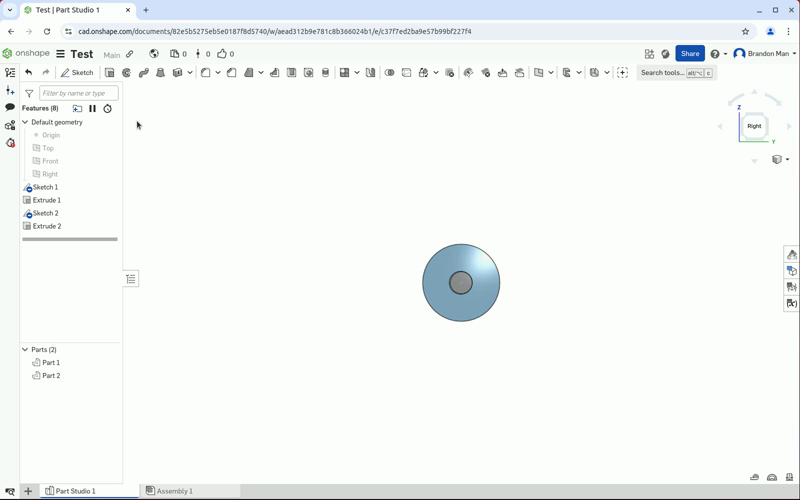
key(shift+h)
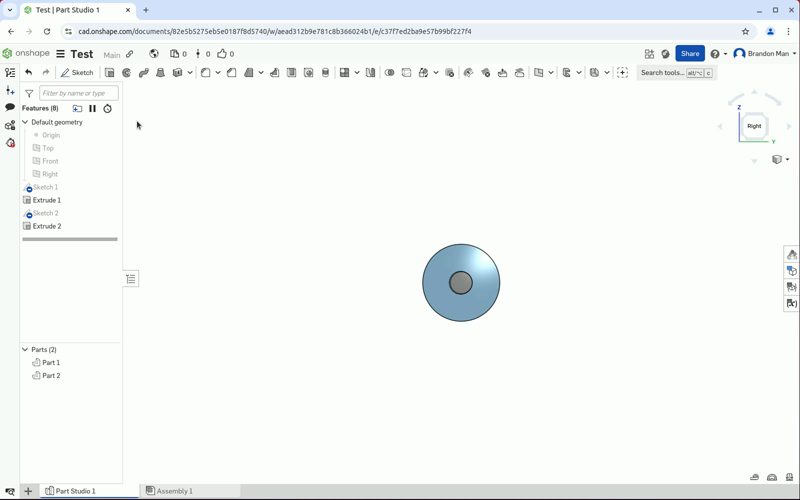
mouse_move(73, 189)
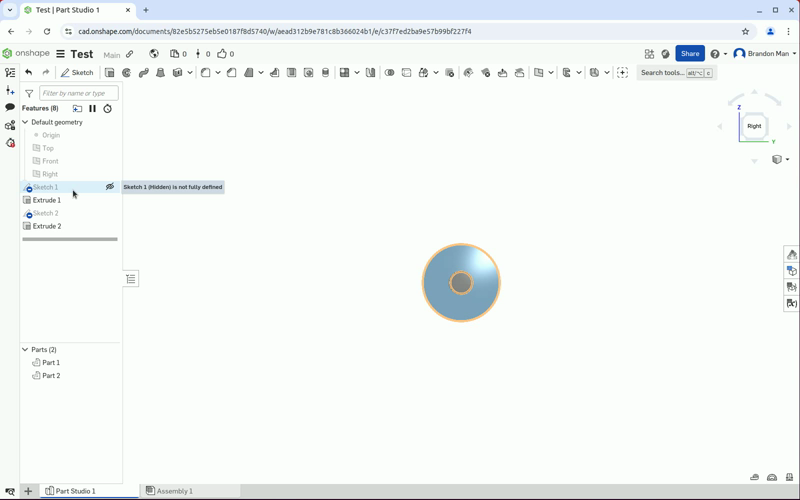
click(73, 189)
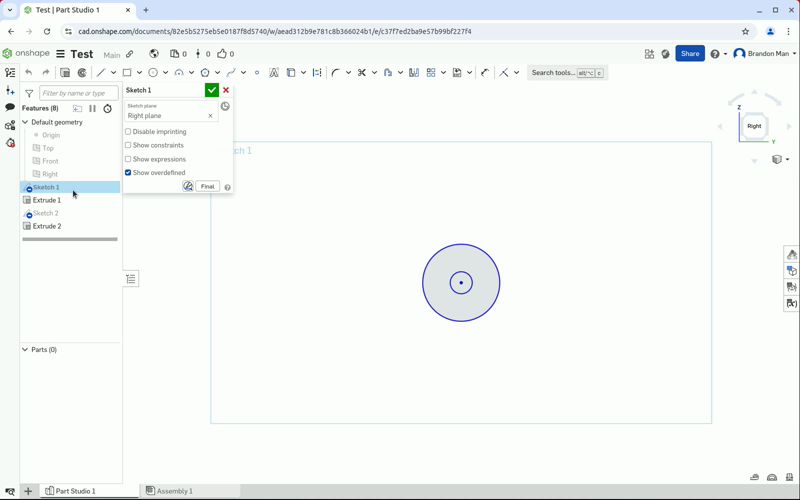
mouse_move(229, 92)
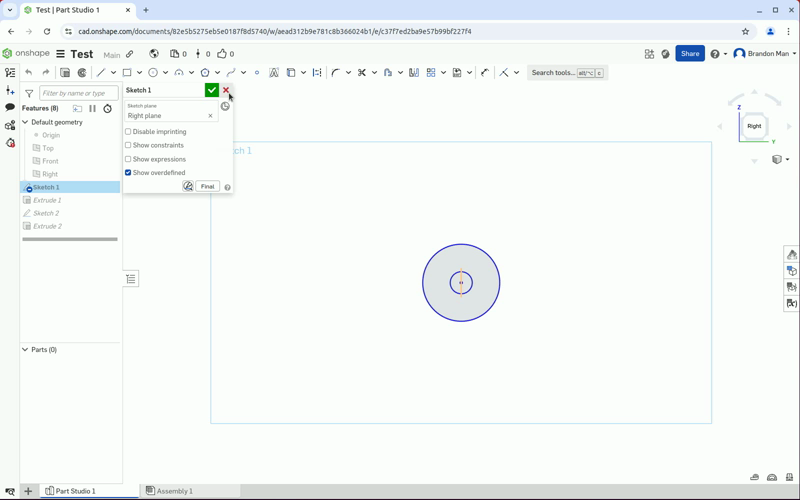
click(229, 92)
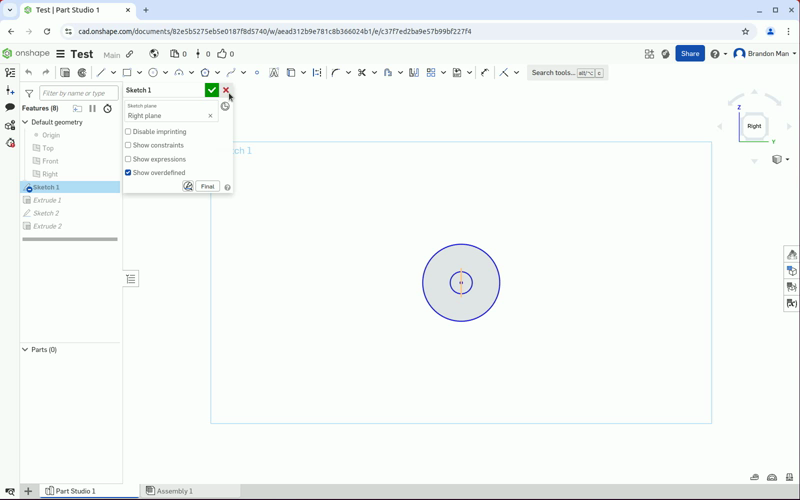
key(shift+s)
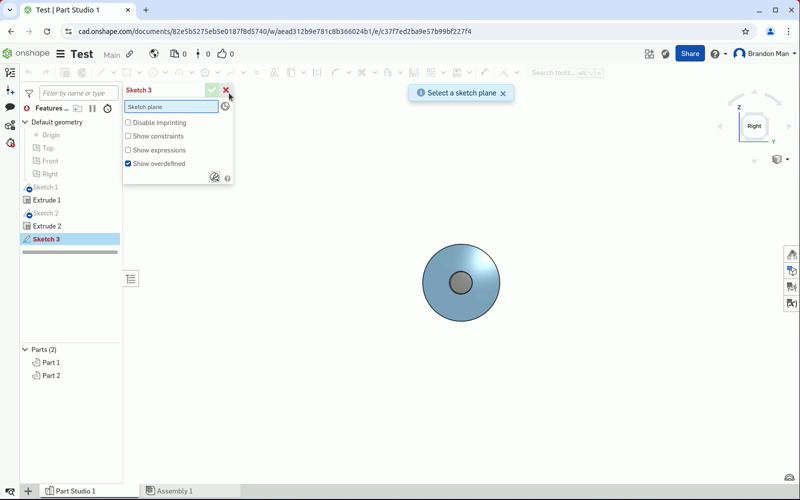
mouse_move(73, 176)
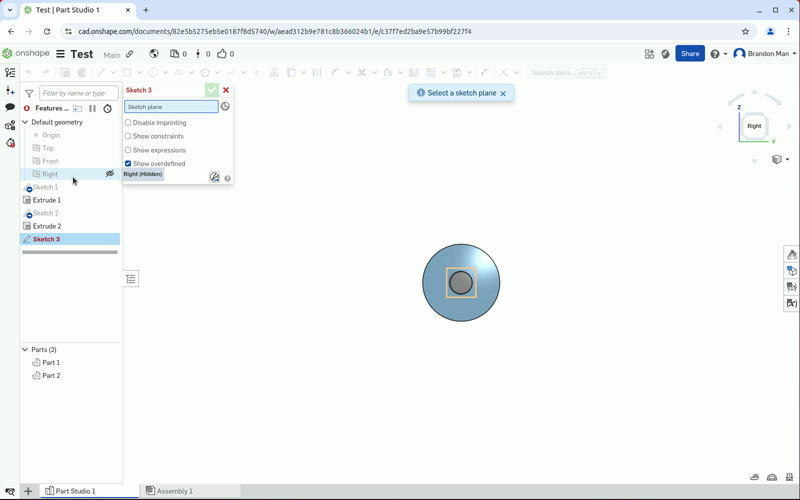
click(73, 176)
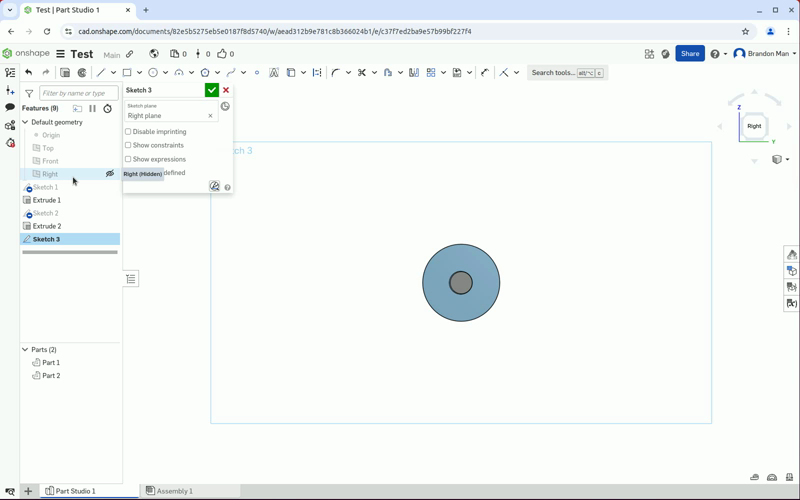
mouse_move(73, 352)
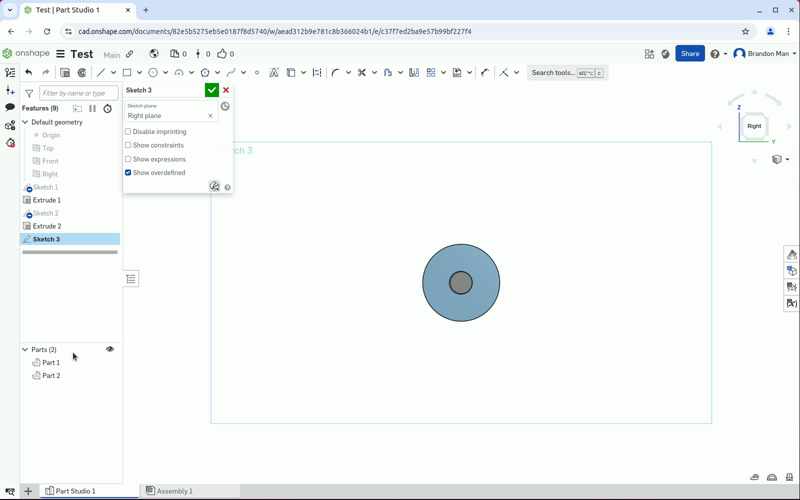
key(y)
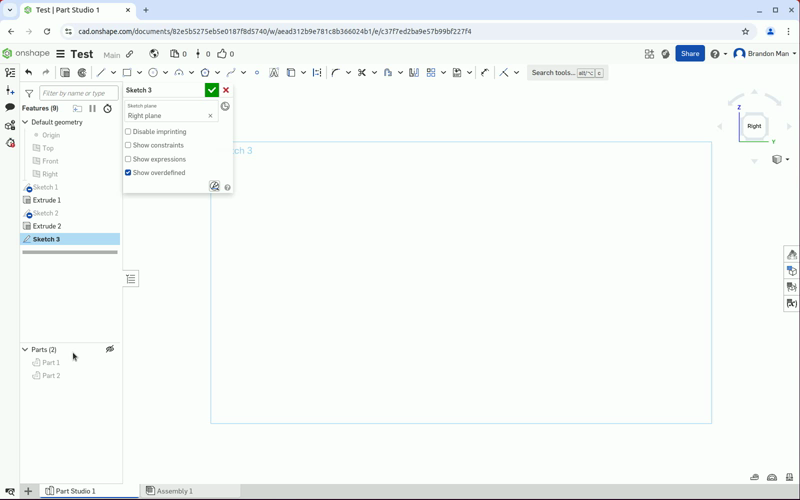
key(c)
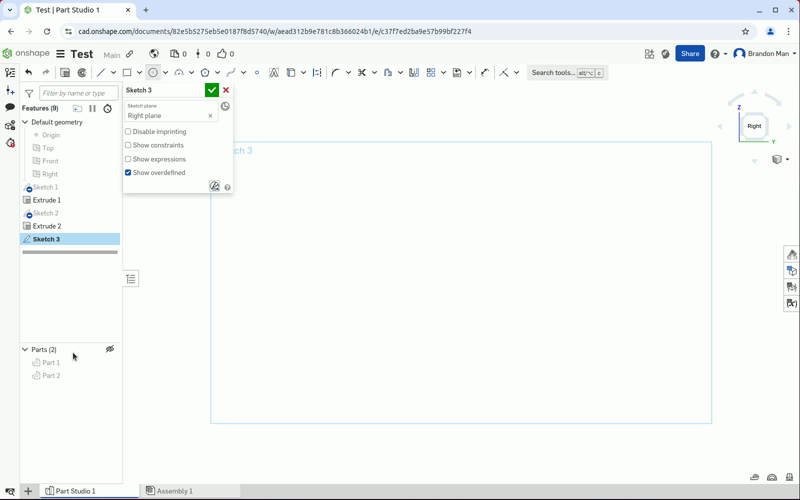
key_down(shift)
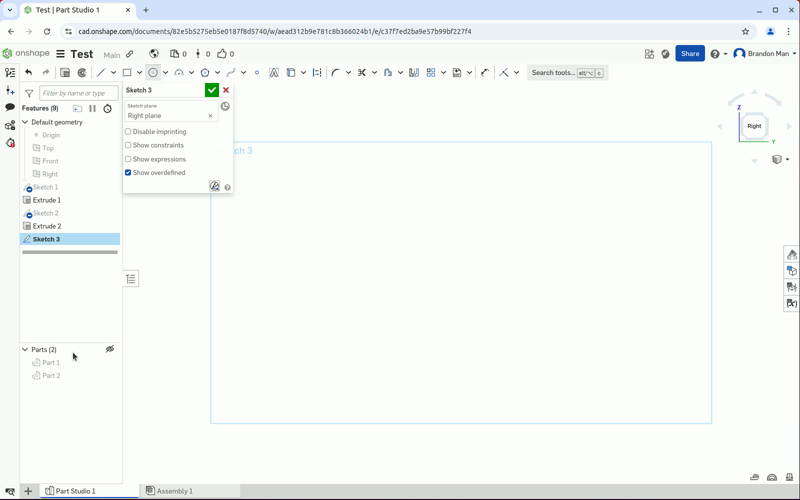
mouse_move(460, 282)
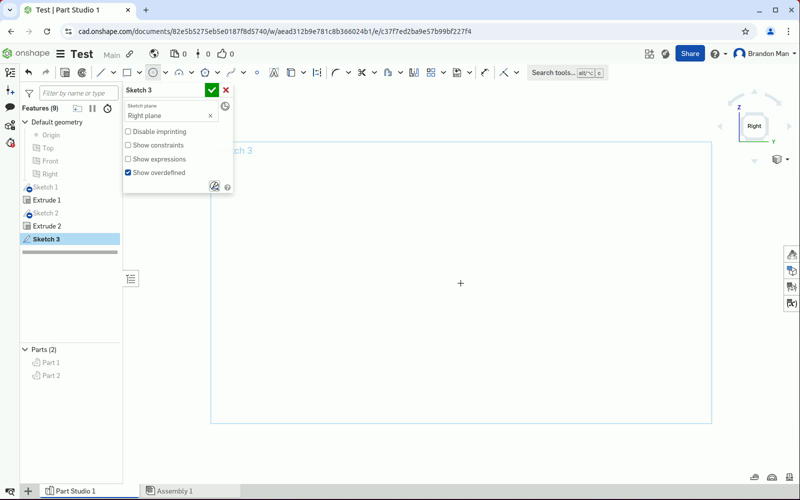
click(460, 282)
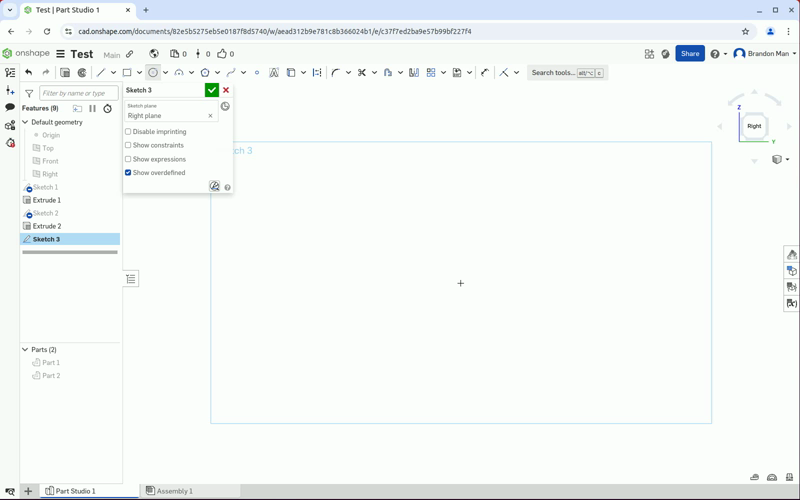
key_up(shift)
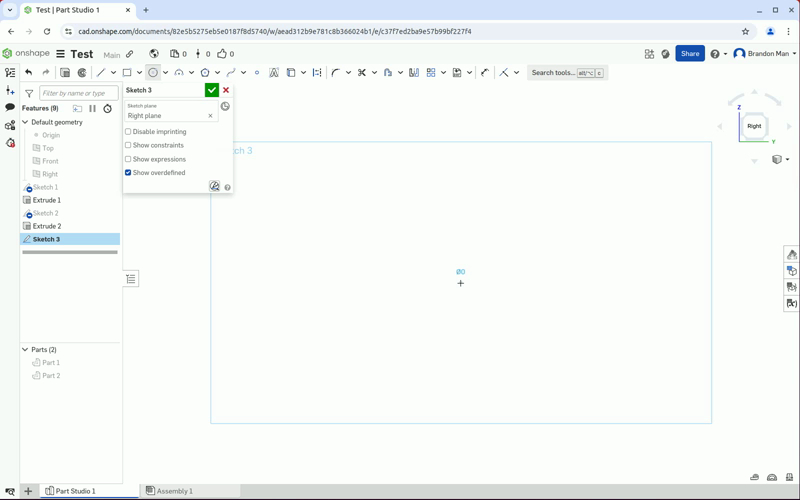
mouse_move(472, 282)
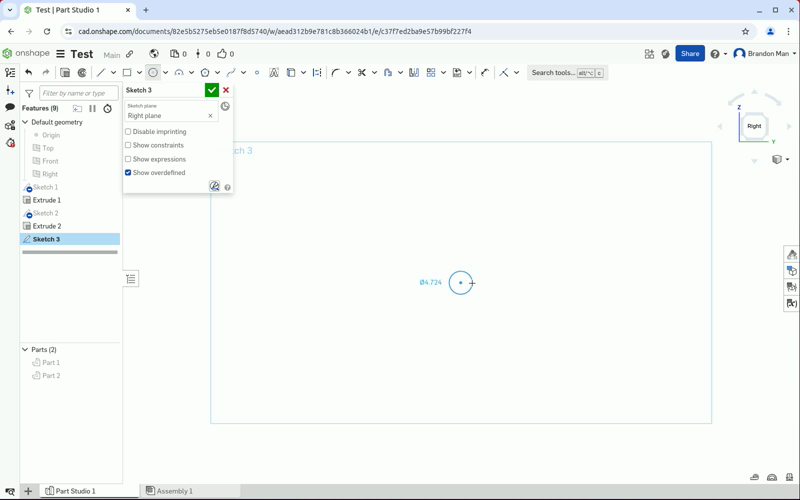
click(472, 282)
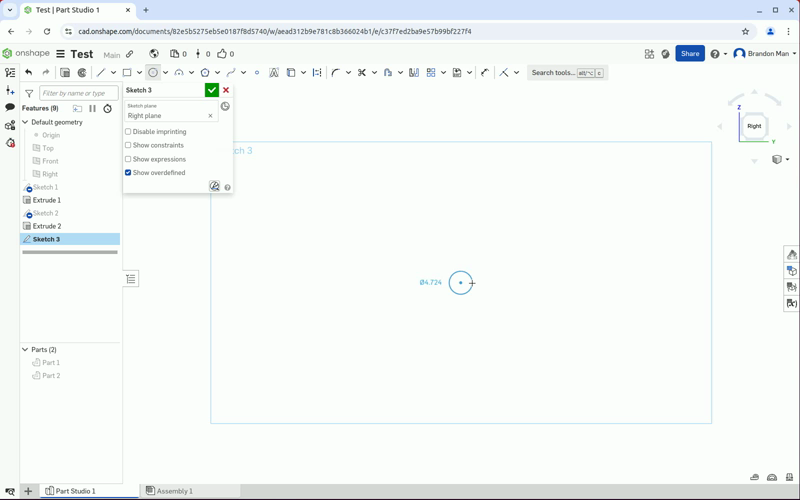
key(esc)
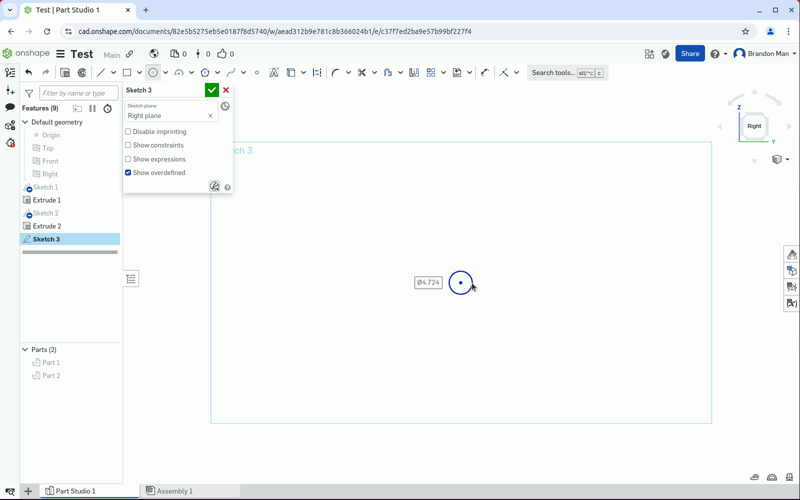
mouse_move(459, 289)
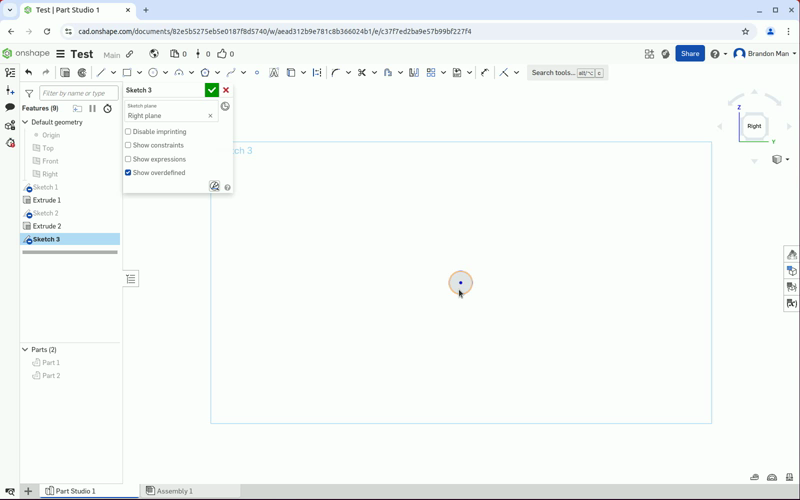
scroll(6)
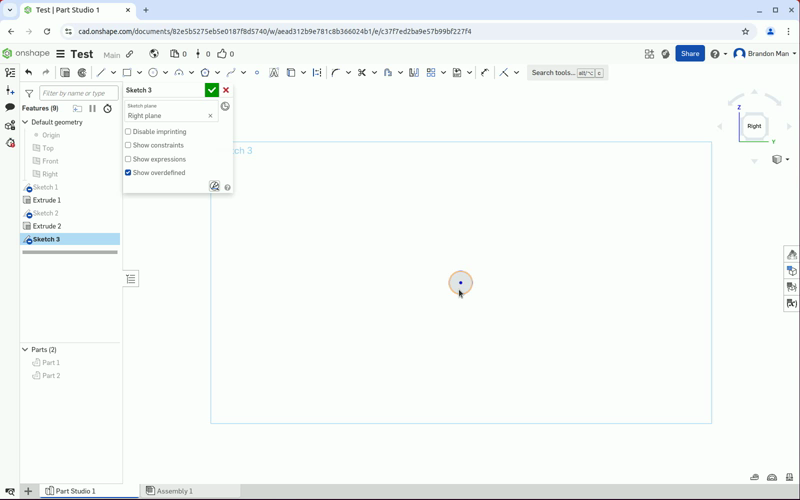
scroll(6)
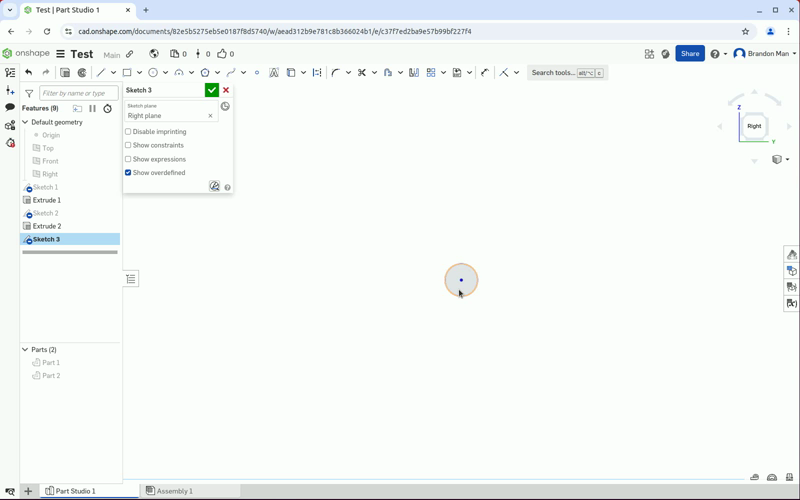
scroll(6)
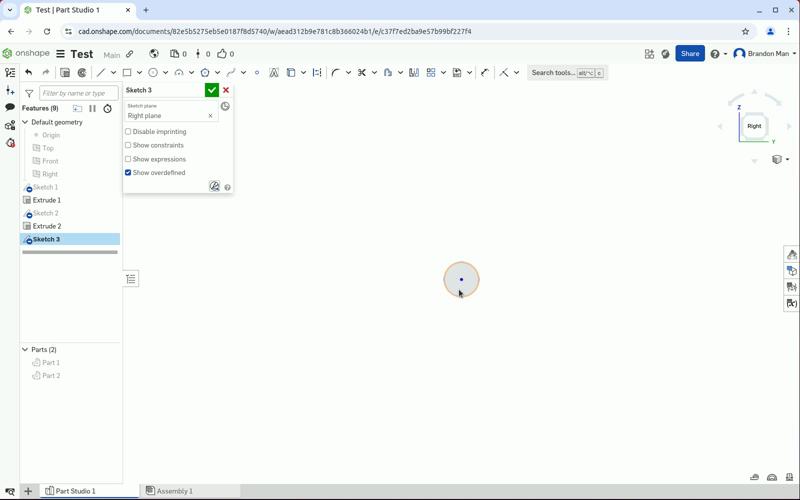
scroll(6)
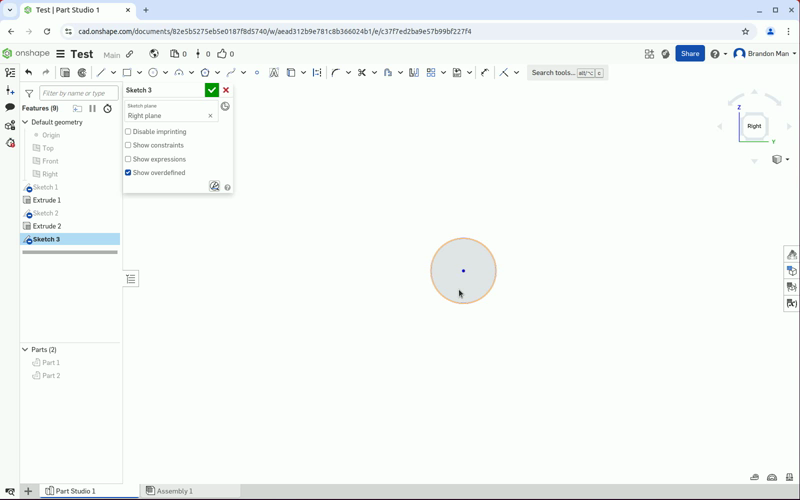
scroll(6)
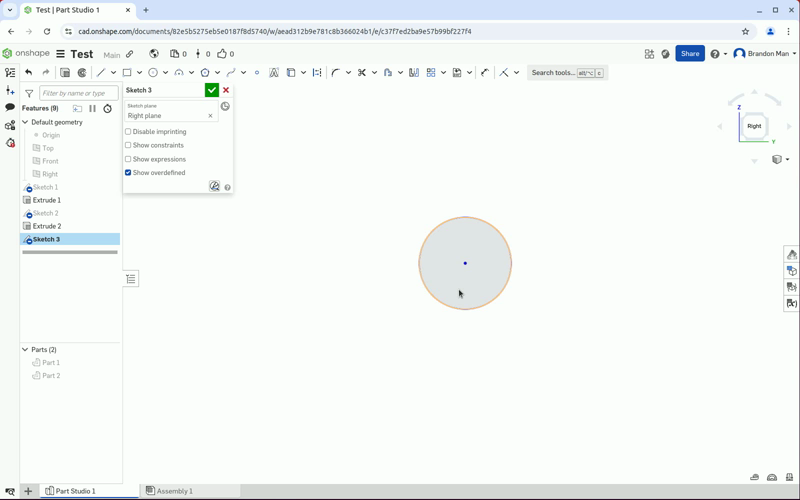
scroll(6)
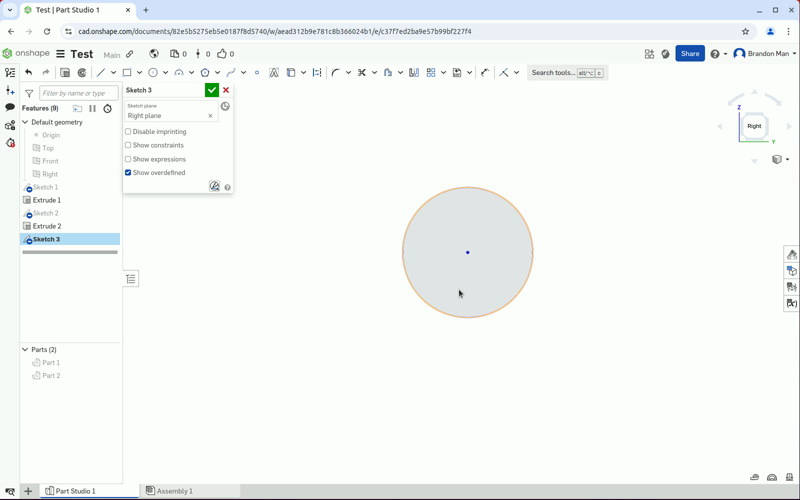
scroll(6)
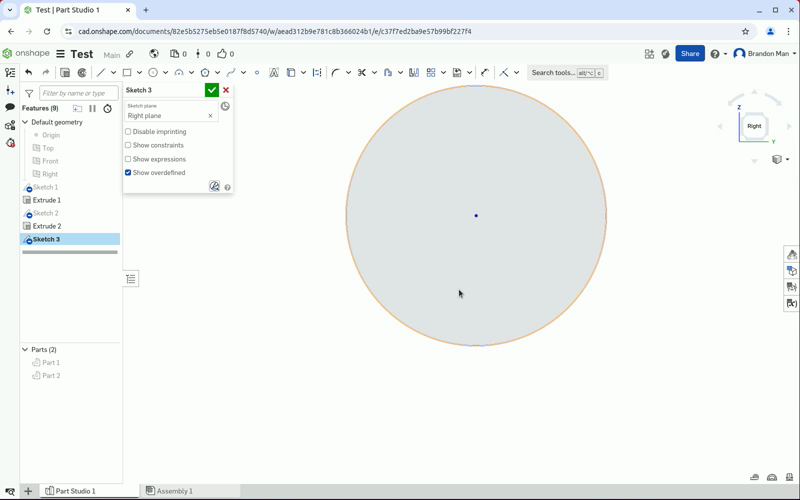
click(459, 289)
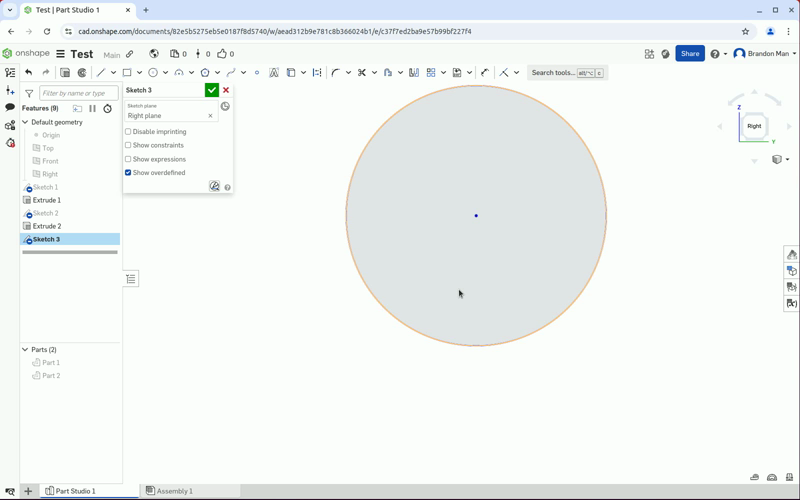
scroll(-6)
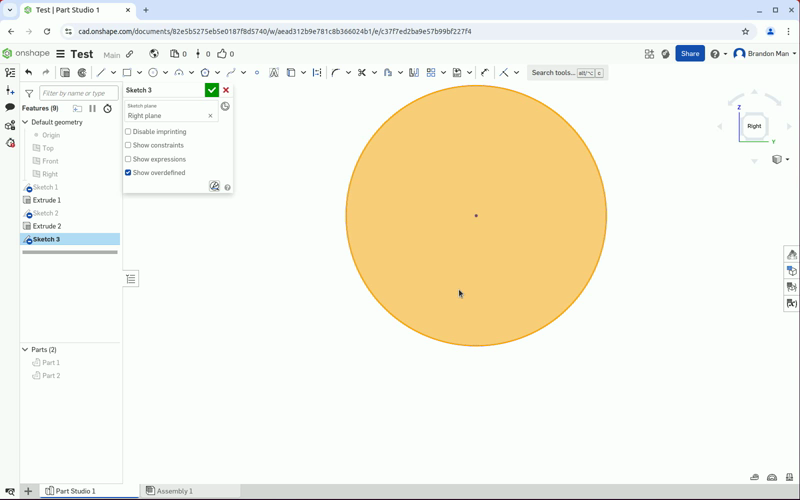
scroll(-6)
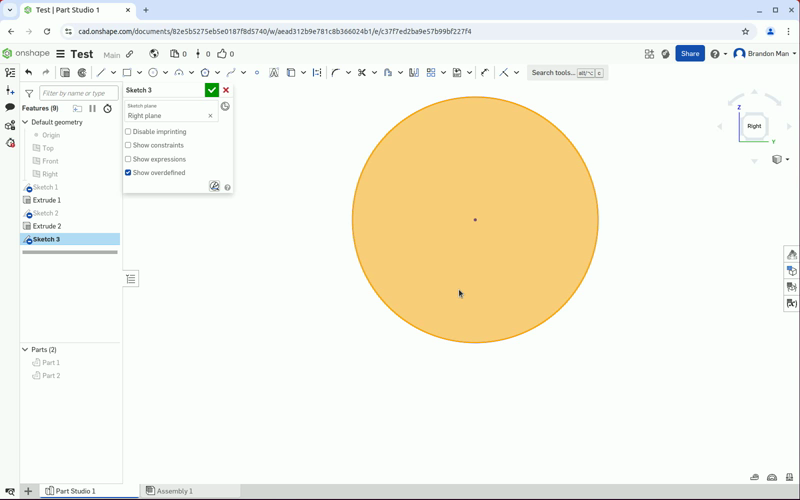
scroll(-6)
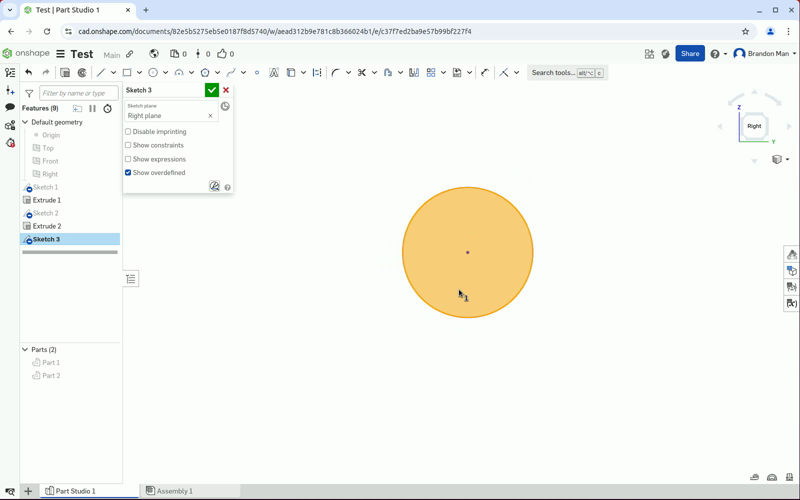
scroll(-6)
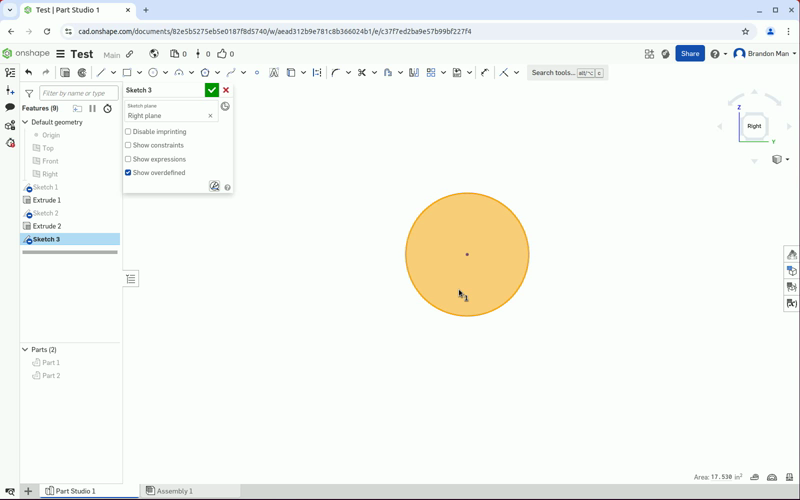
scroll(-6)
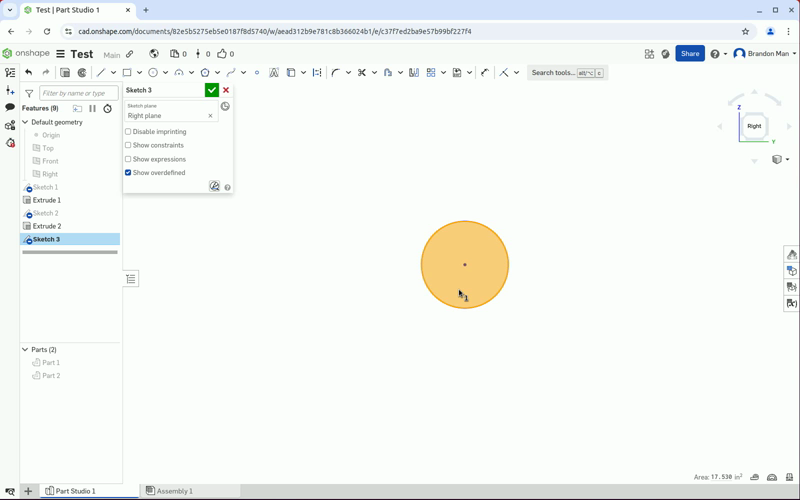
scroll(-6)
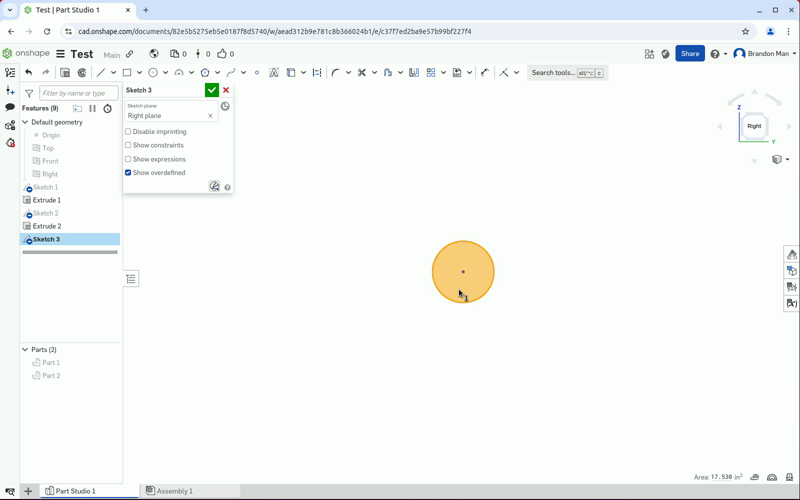
scroll(-6)
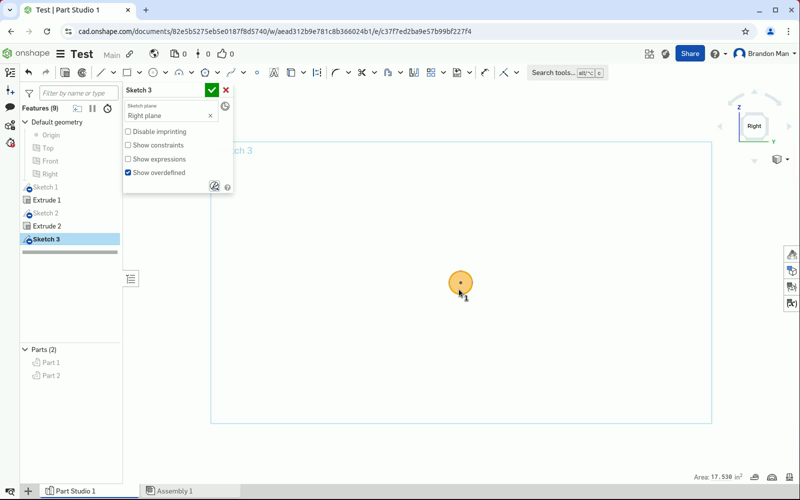
mouse_move(73, 352)
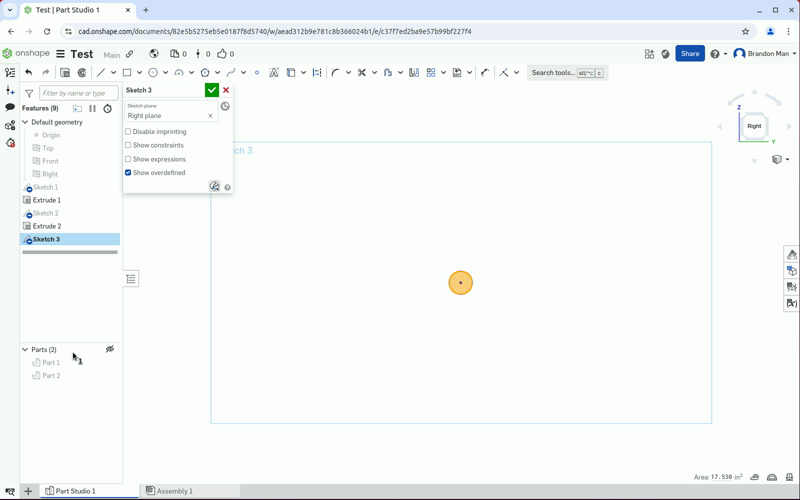
key(shift+y)
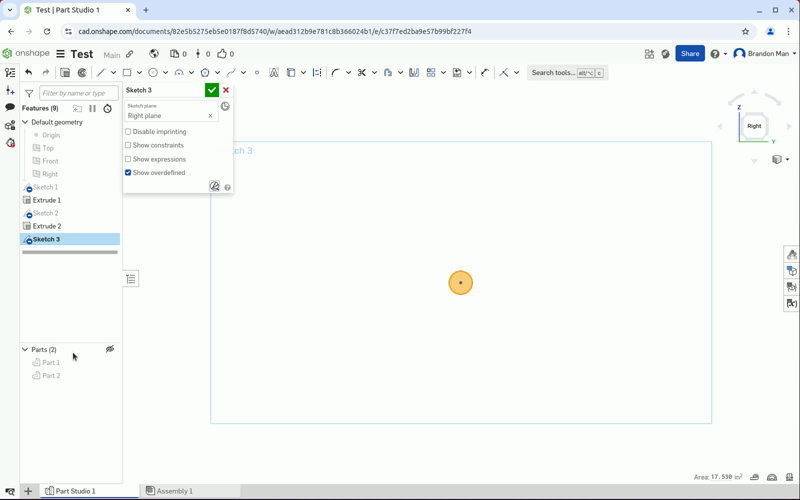
key(shift+e)
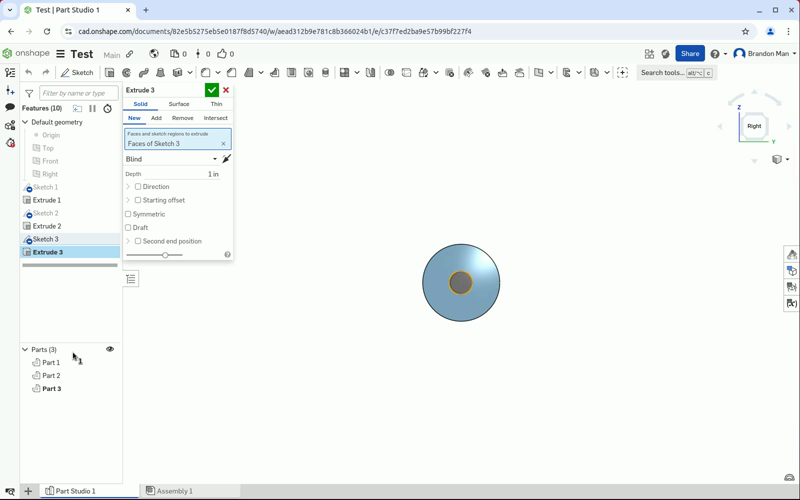
mouse_move(143, 106)
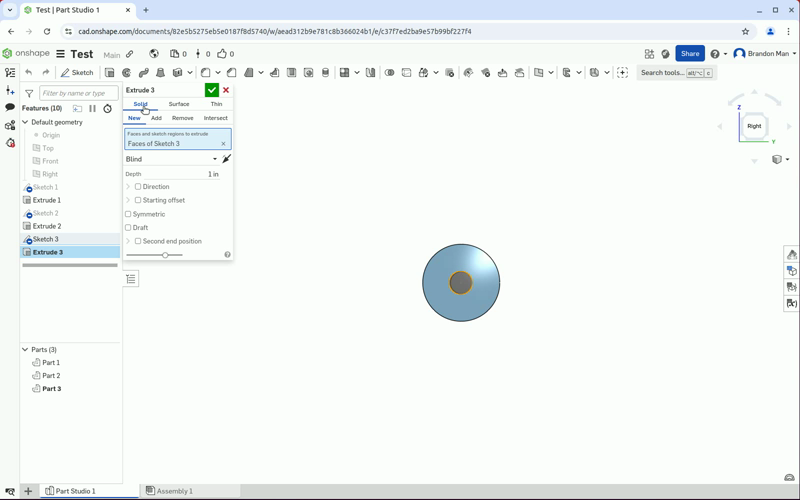
click(143, 106)
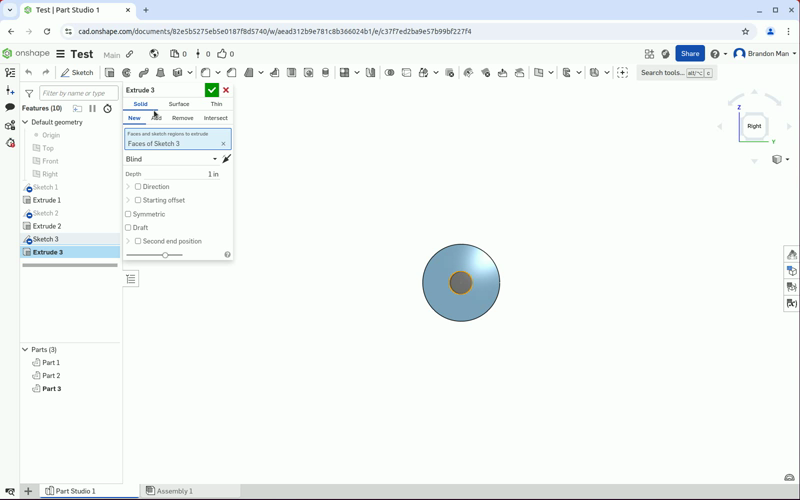
mouse_move(186, 120)
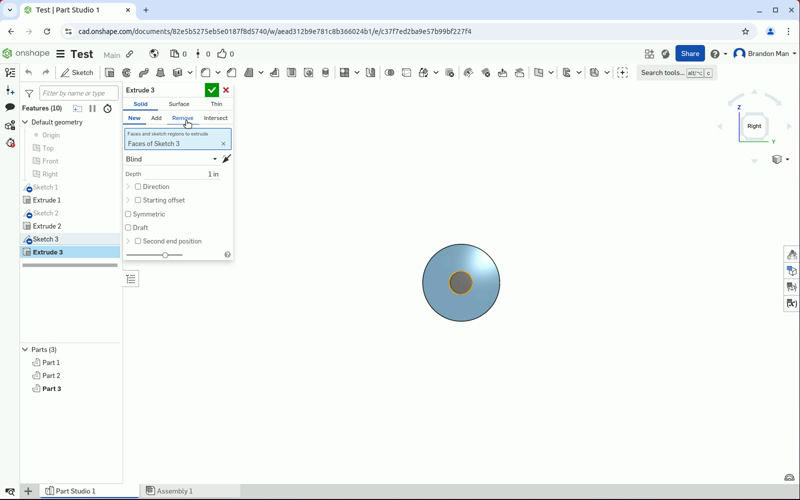
click(186, 120)
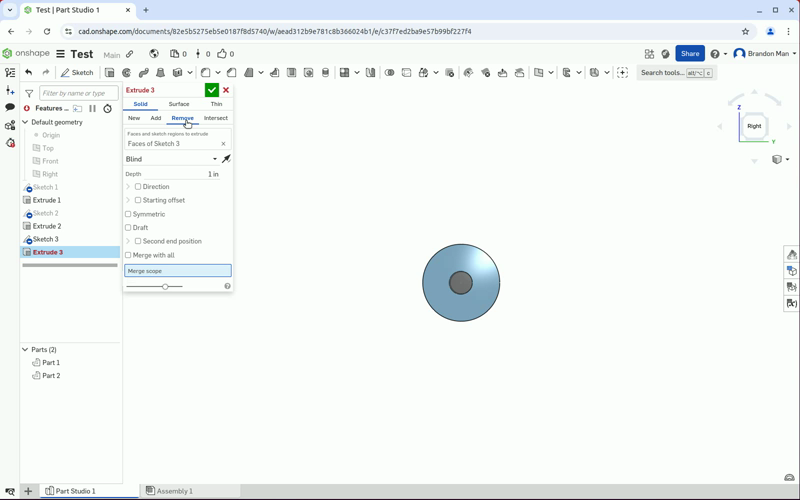
key(tab, 4)
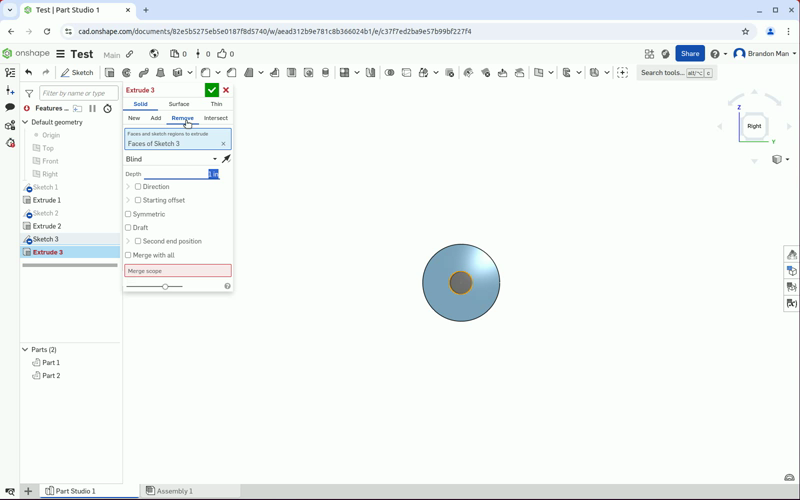
text(-15.405)
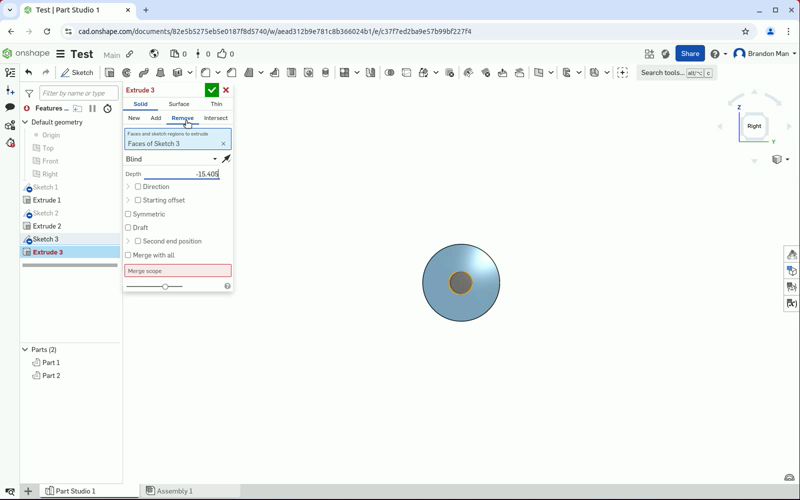
key(tab, 6)
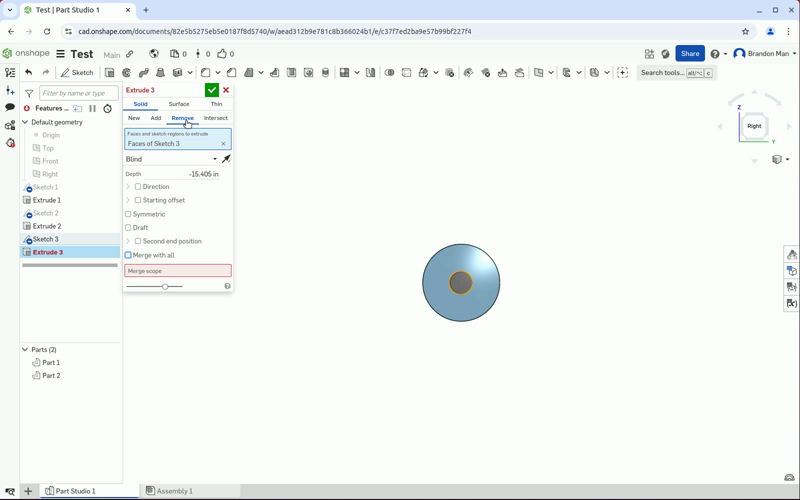
key(space)
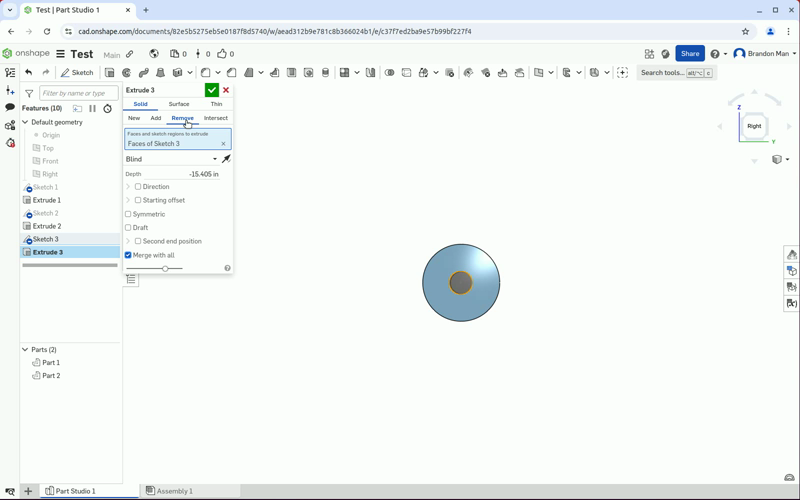
key(enter)
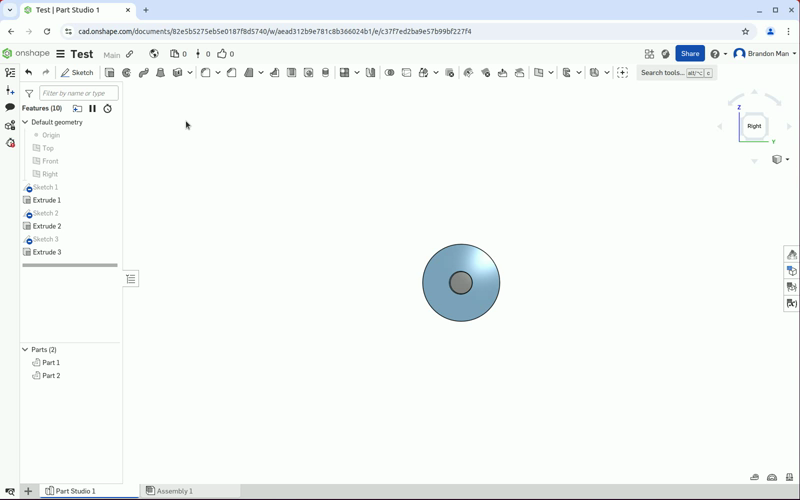
key(shift+h)
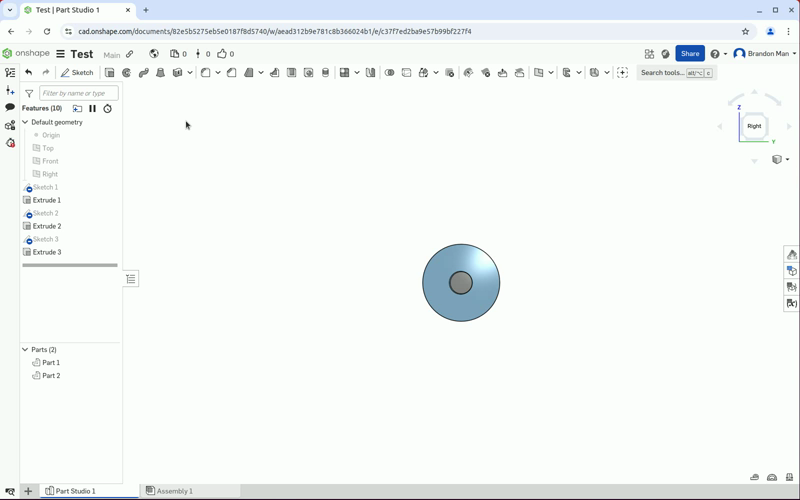
key(shift+h)
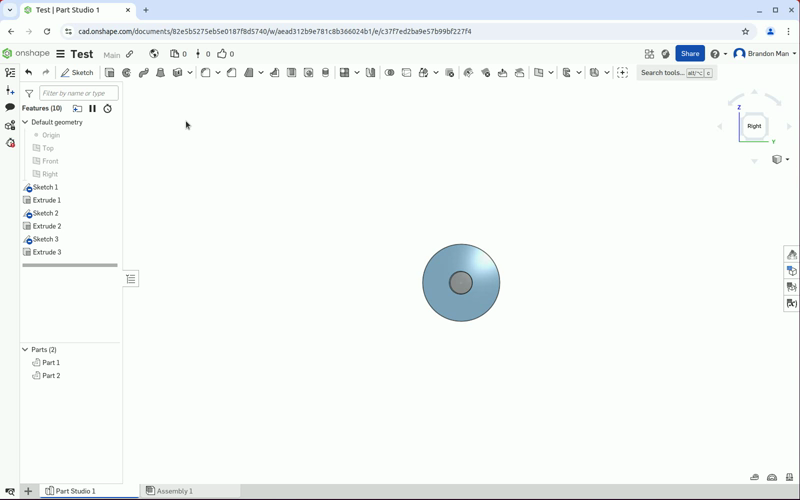
key(shift+7)
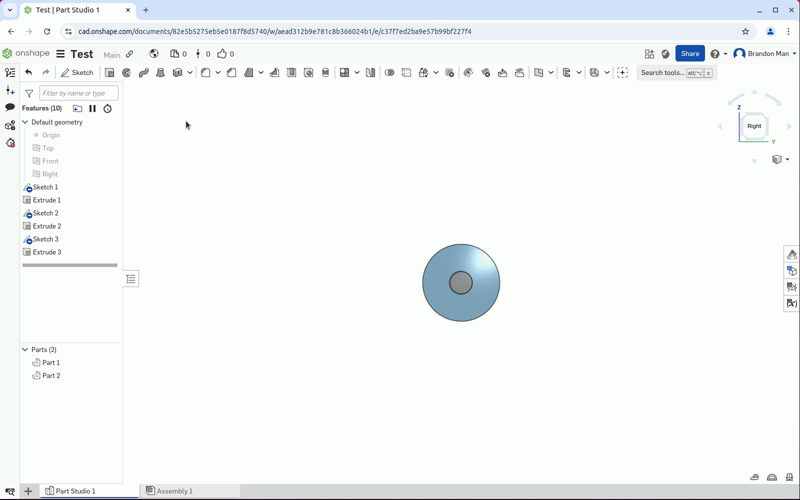
key(right, 2)
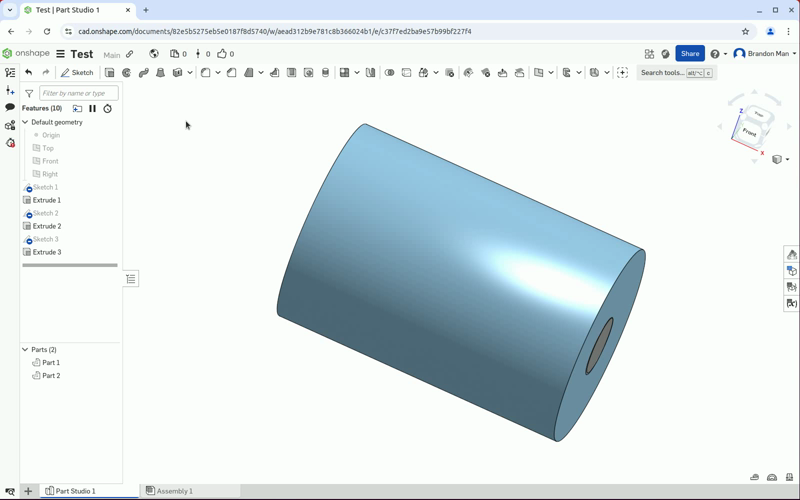
key(down, 2)
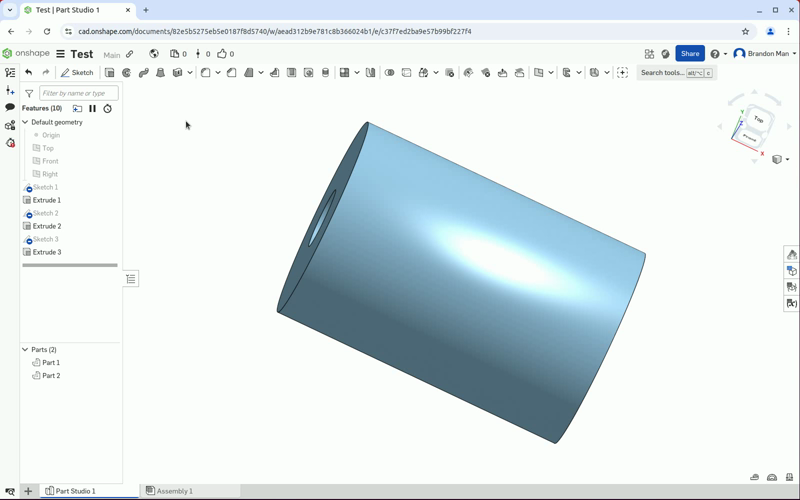
key(up, 2)
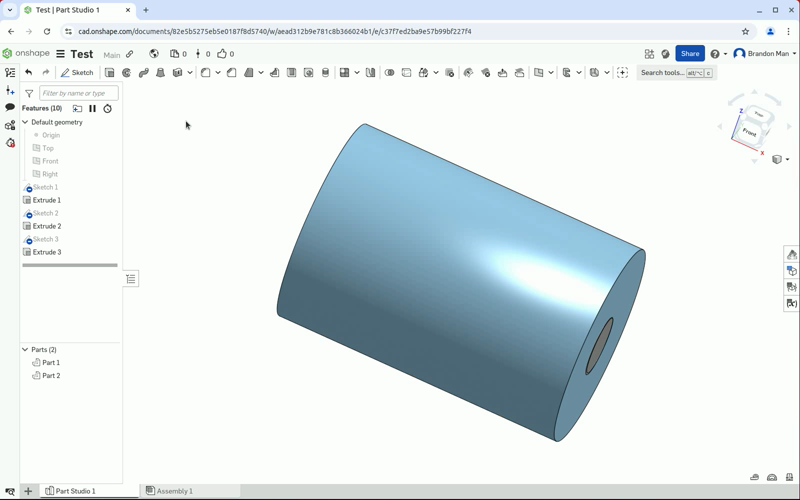
key(left, 2)
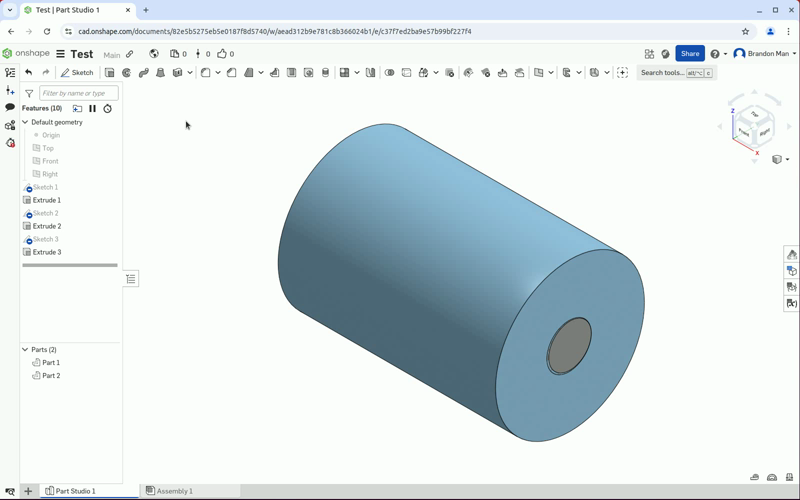
mouse_move(73, 189)
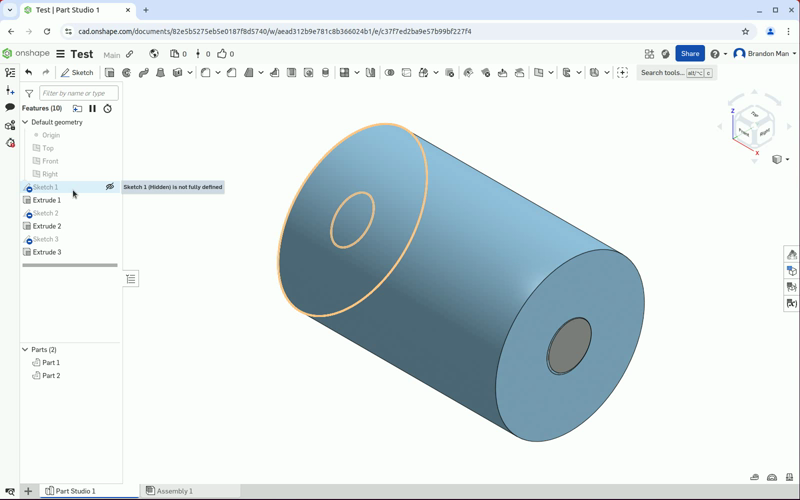
click(73, 189)